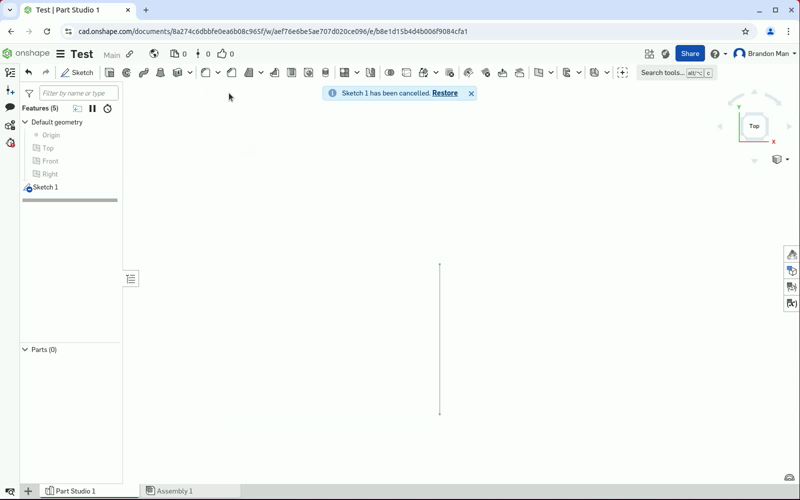
key(shift+h)
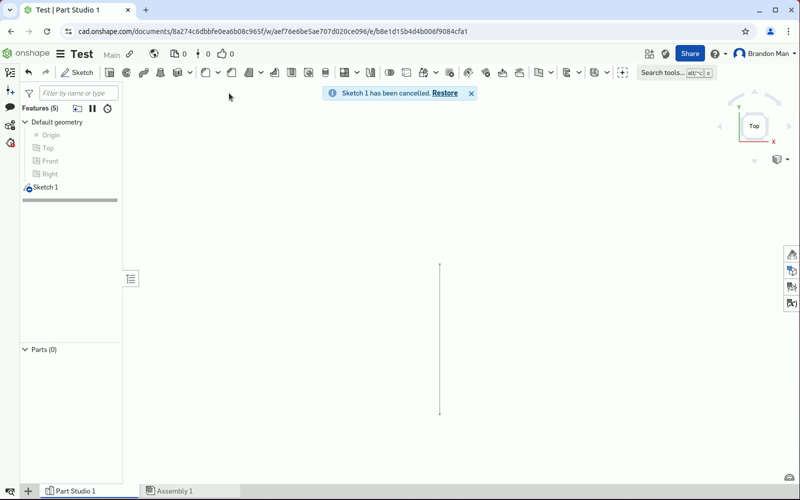
key(shift+s)
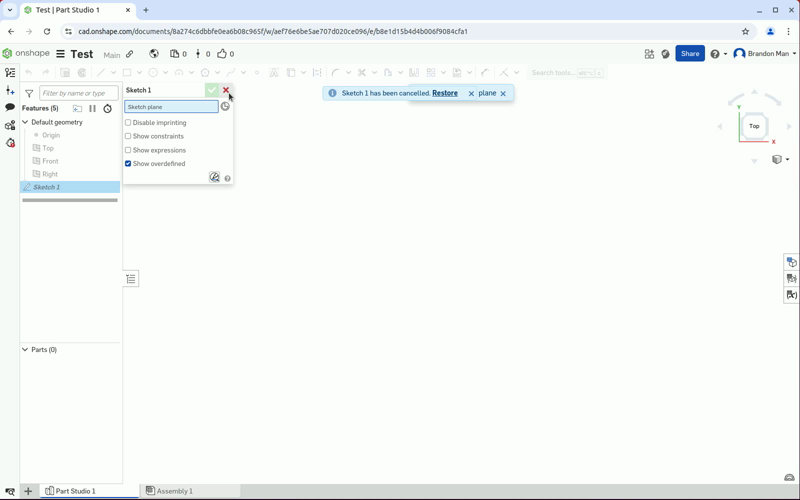
mouse_move(73, 150)
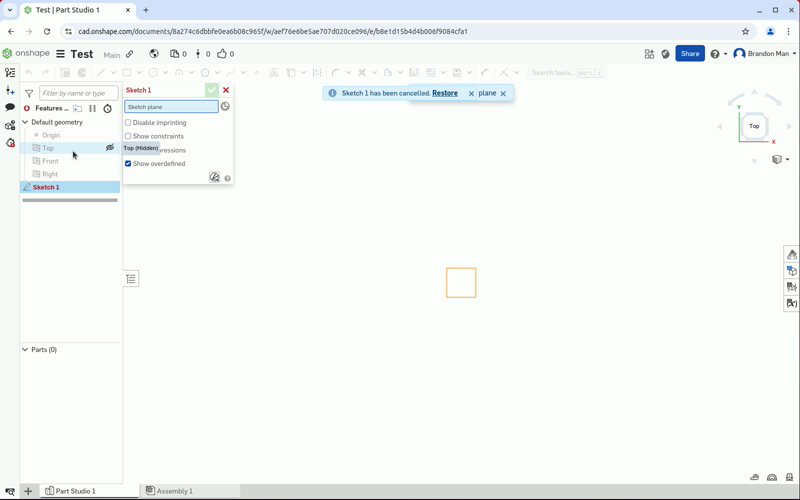
click(73, 150)
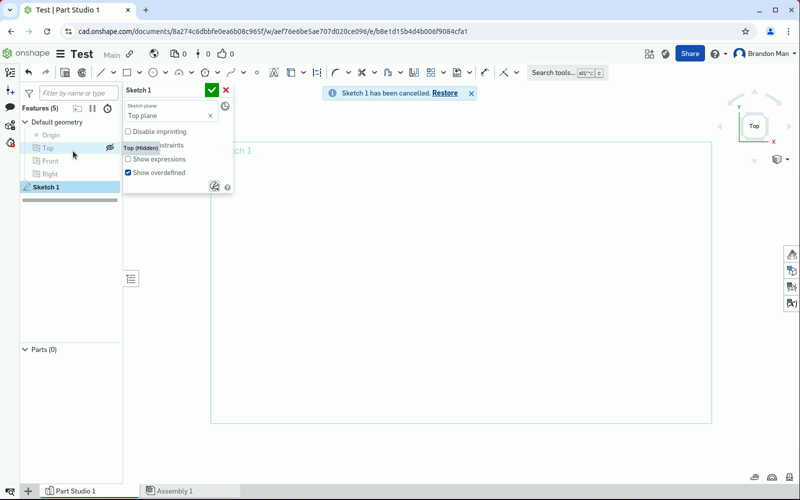
mouse_move(73, 352)
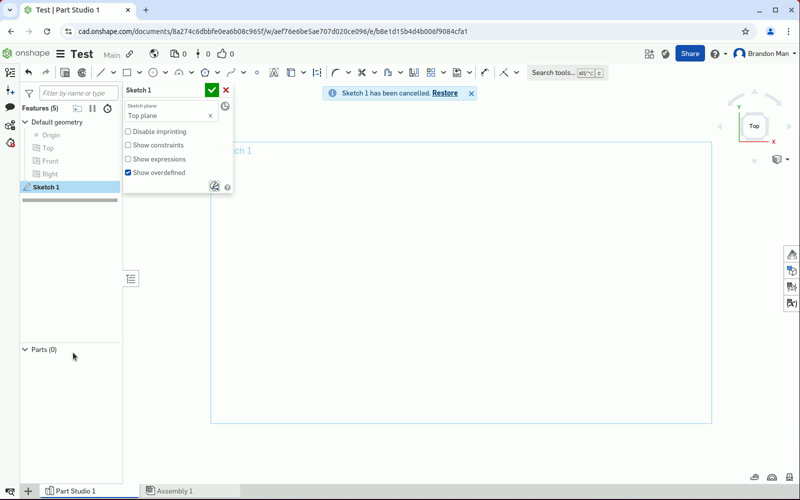
key(y)
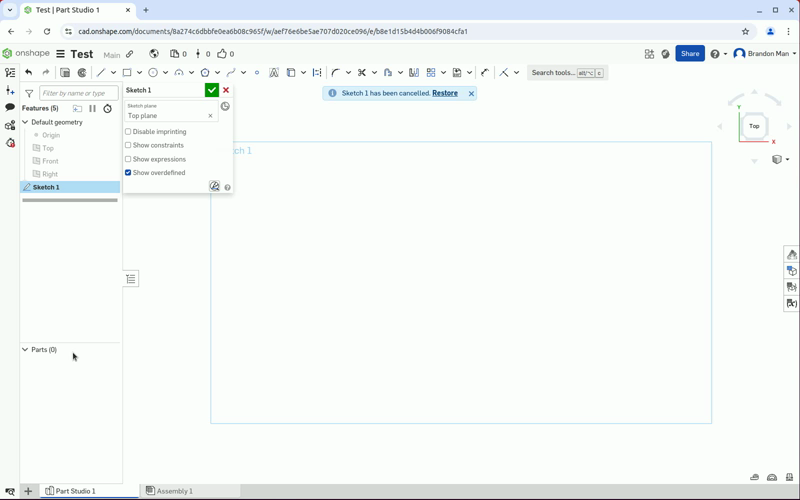
key(l)
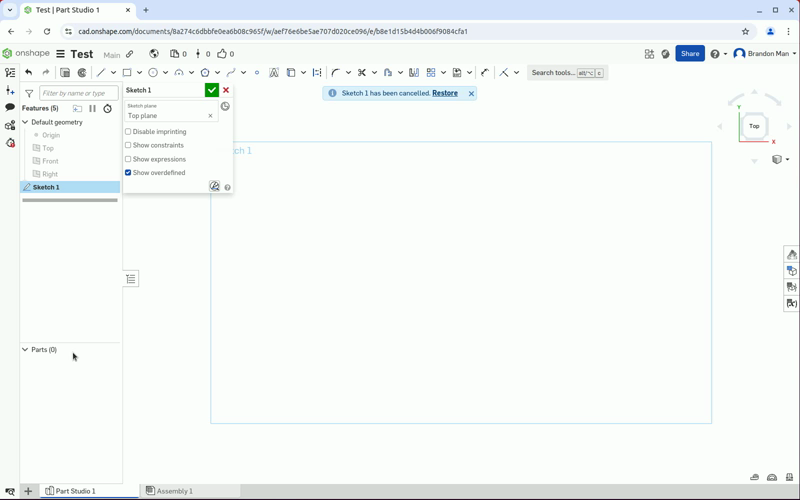
key_down(shift)
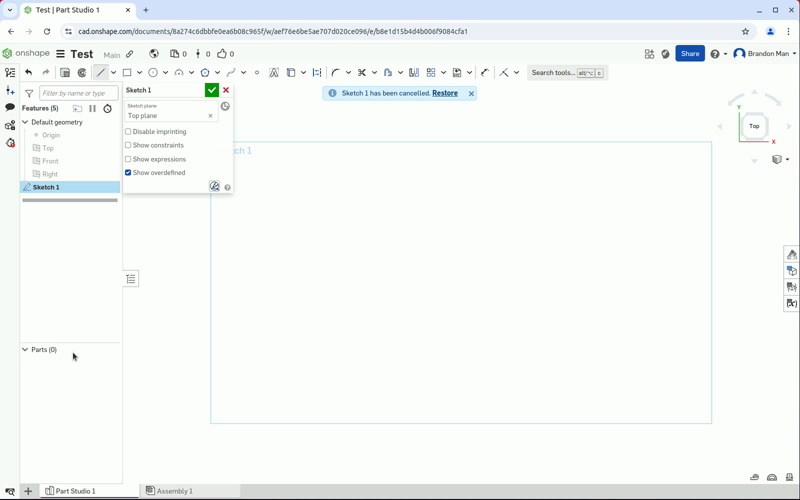
mouse_move(348, 330)
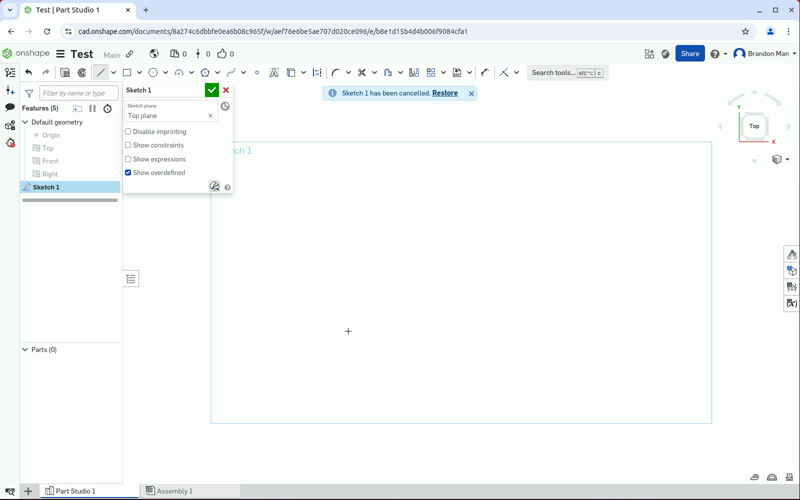
click(348, 330)
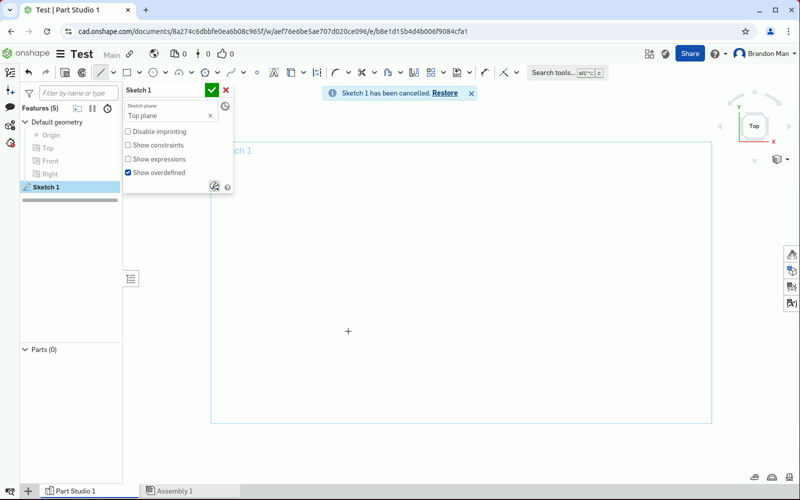
key_up(shift)
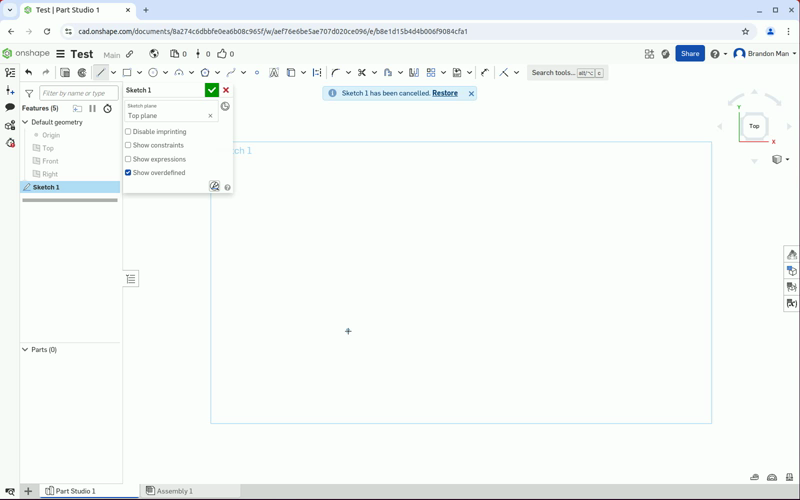
key_down(shift)
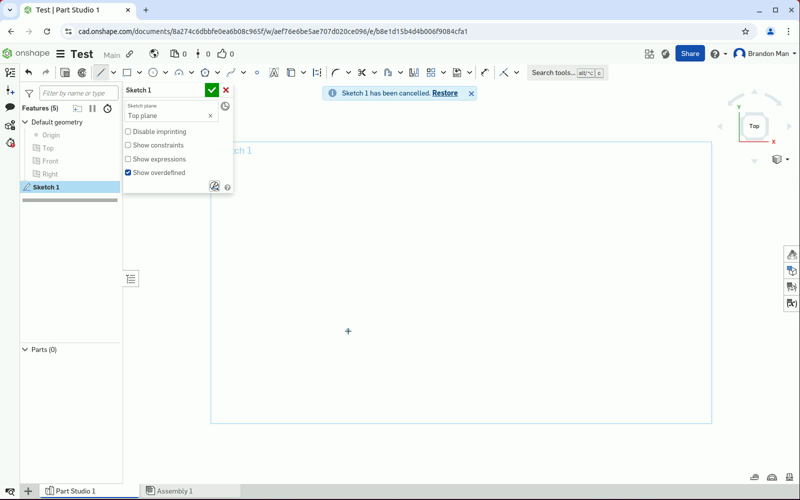
mouse_move(378, 330)
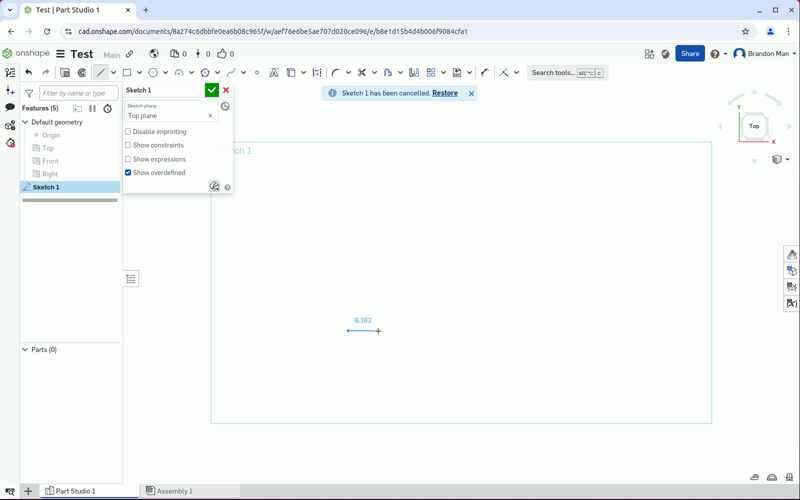
mouse_move(396, 330)
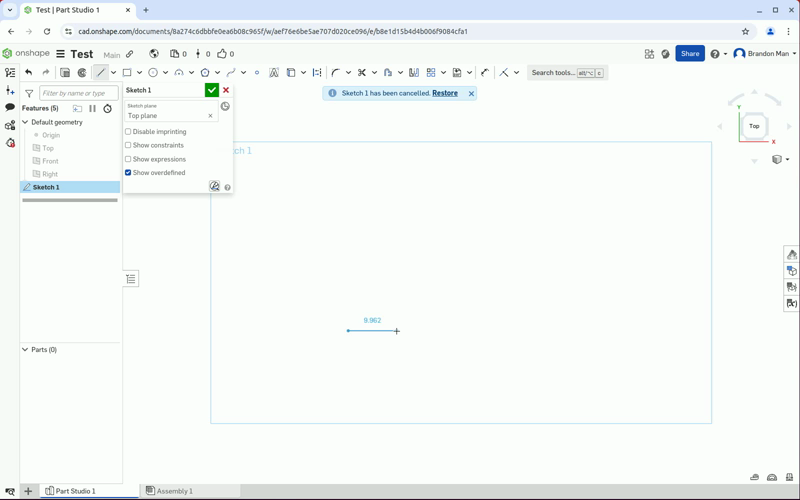
click(396, 330)
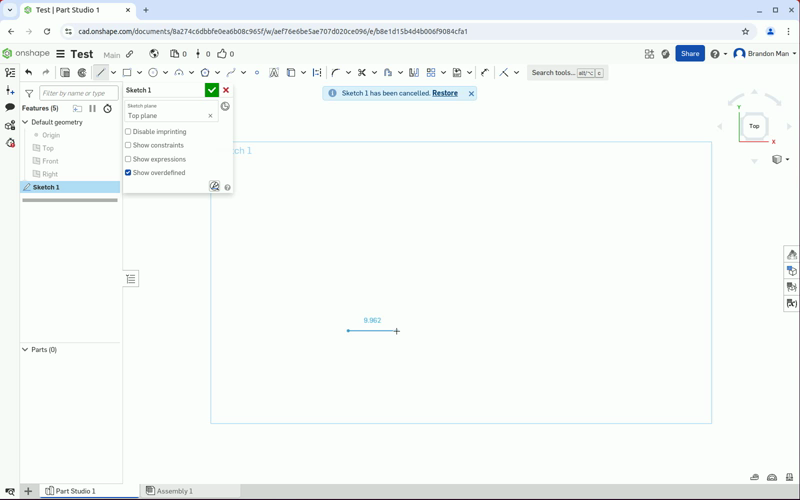
key_up(shift)
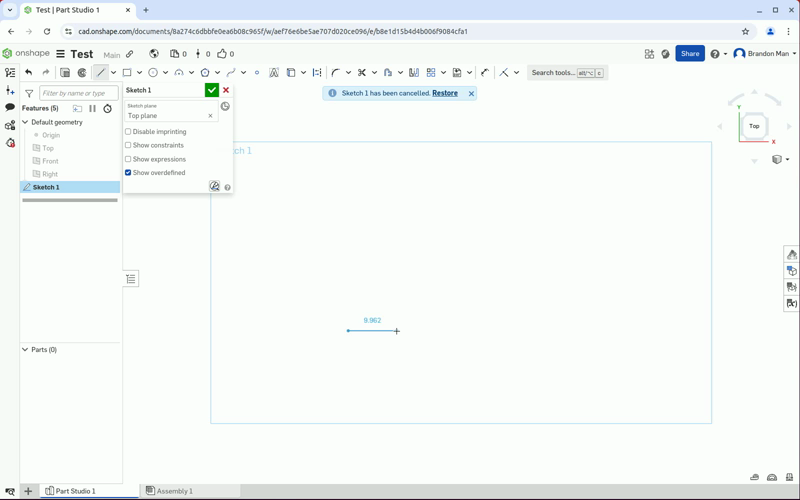
key_down(shift)
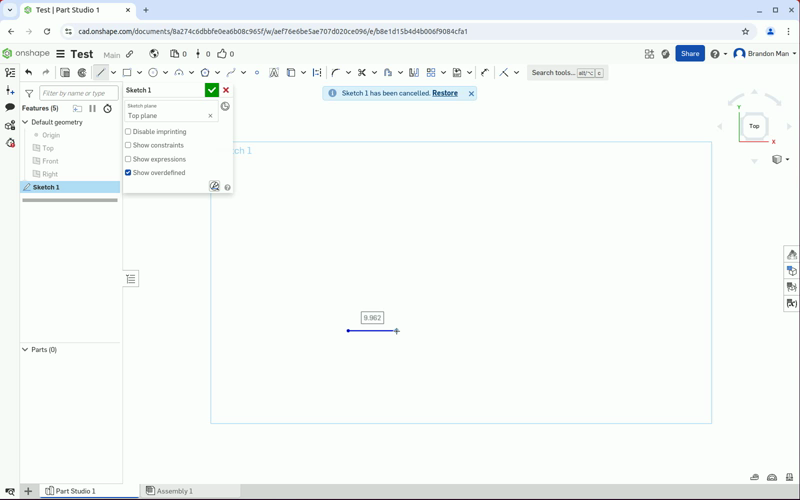
mouse_move(396, 234)
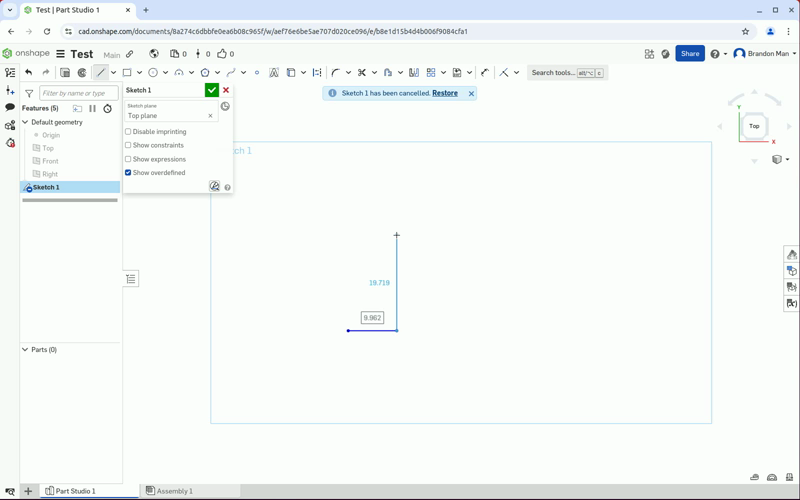
click(396, 234)
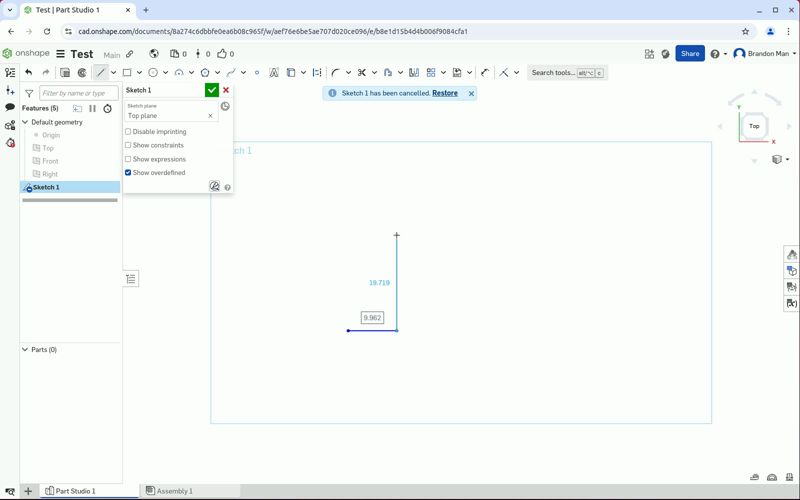
key_up(shift)
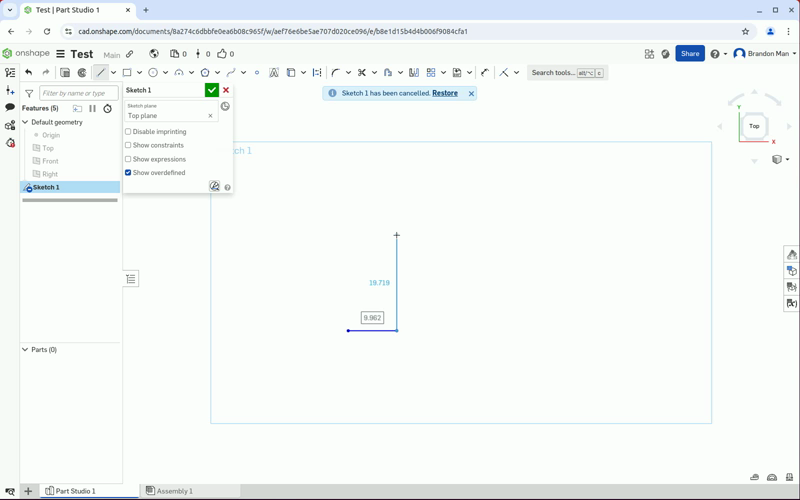
key_down(shift)
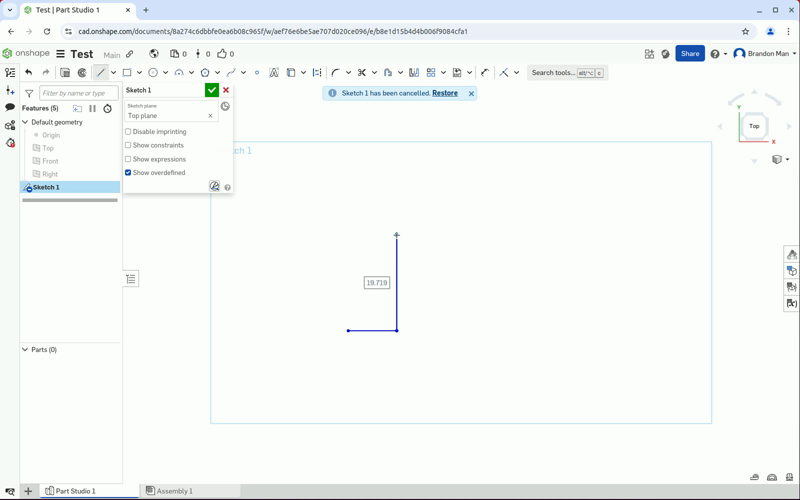
mouse_move(426, 234)
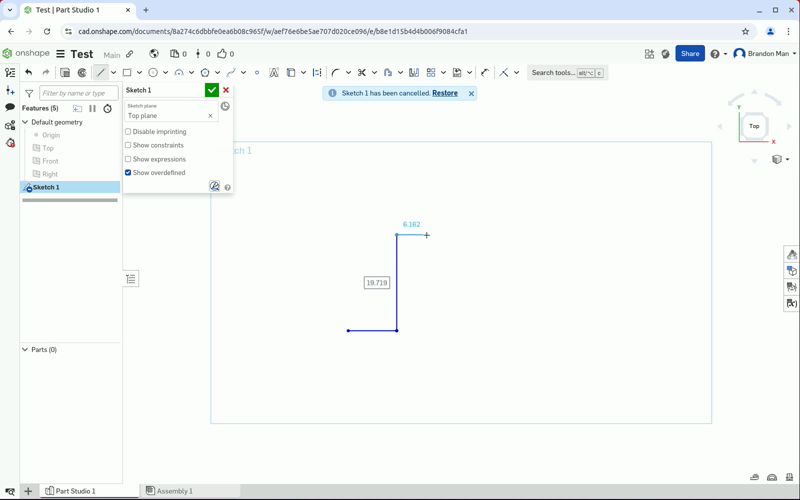
mouse_move(348, 234)
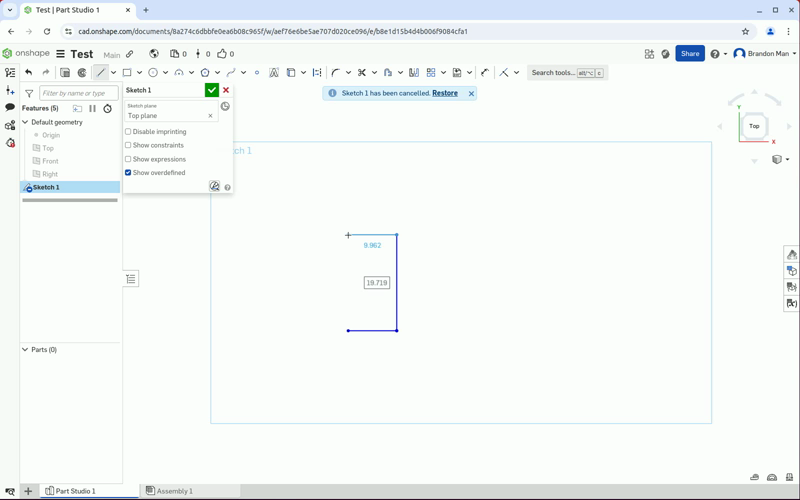
click(348, 234)
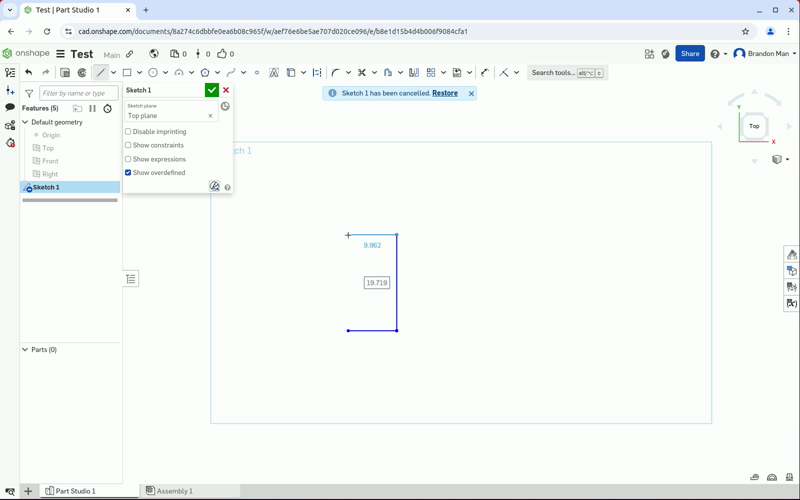
key_up(shift)
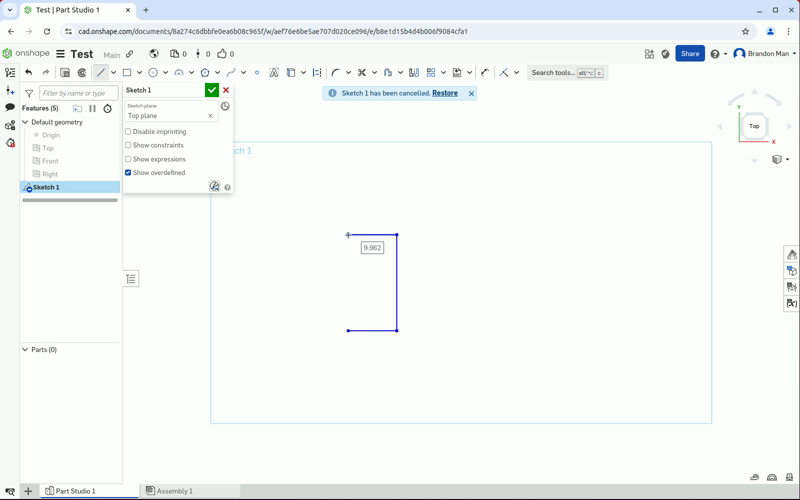
key_down(shift)
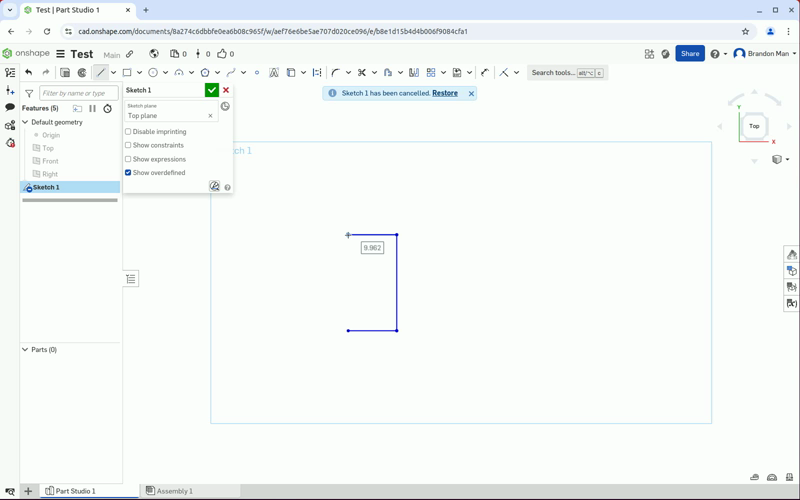
mouse_move(348, 330)
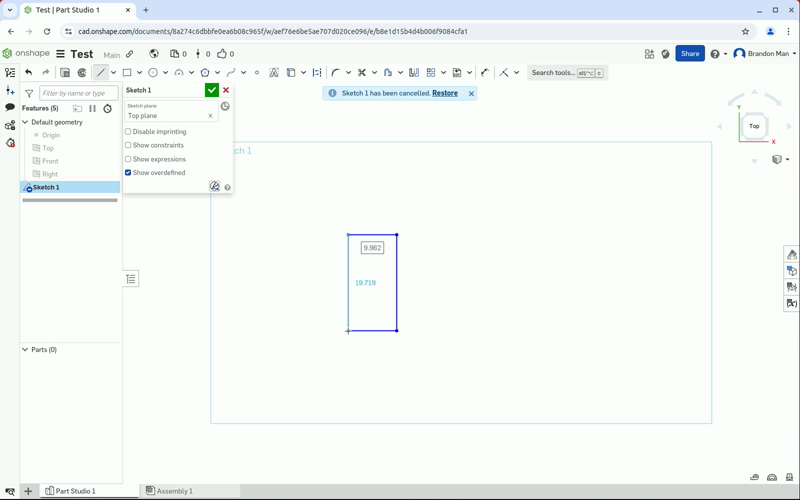
key_up(shift)
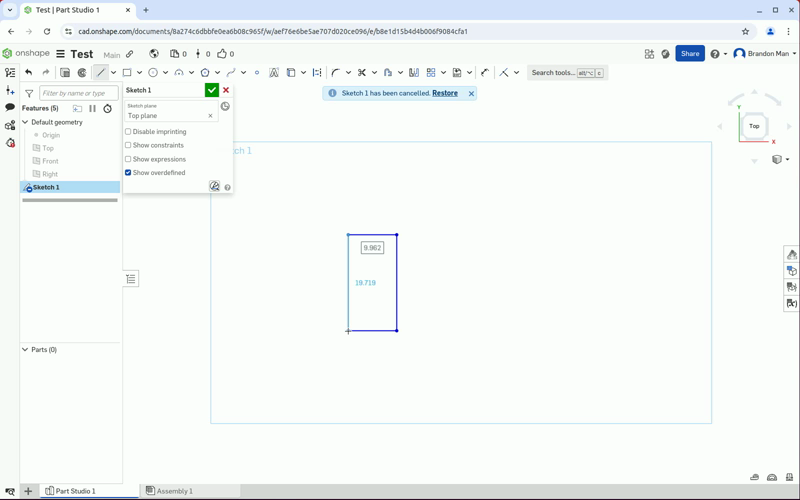
click(348, 330)
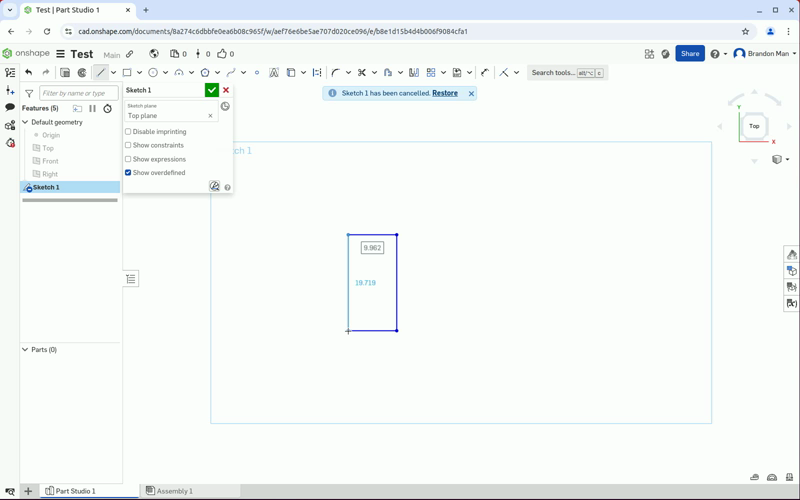
key(esc)
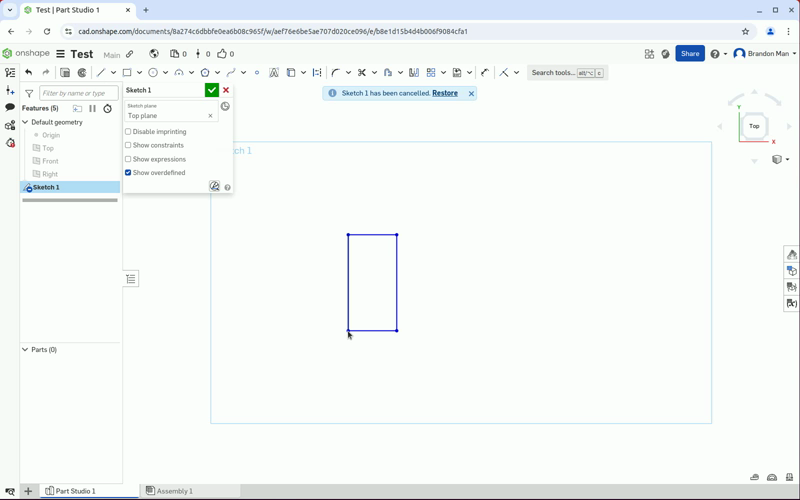
mouse_move(353, 267)
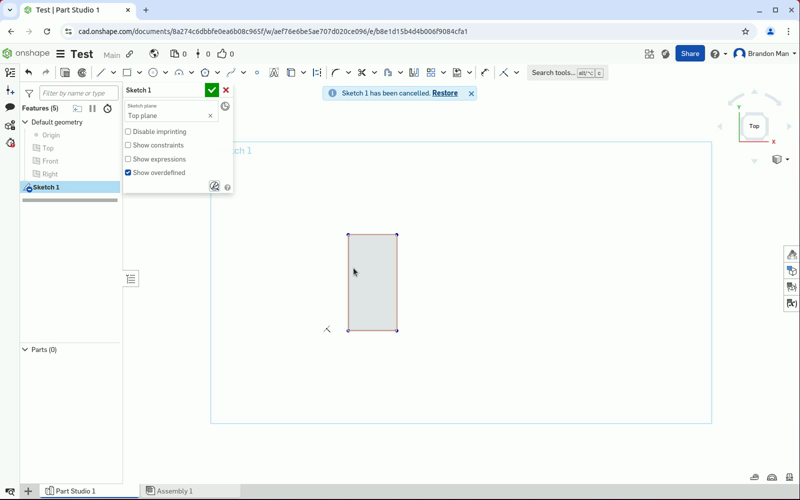
click(353, 267)
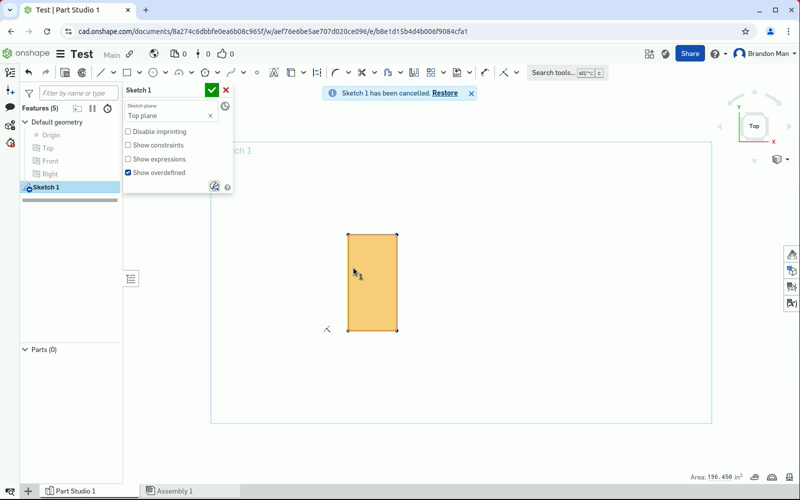
mouse_move(73, 352)
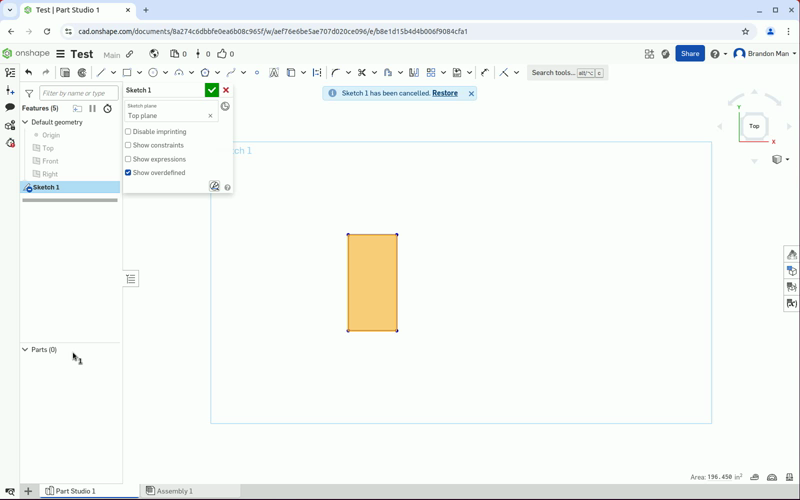
key(shift+y)
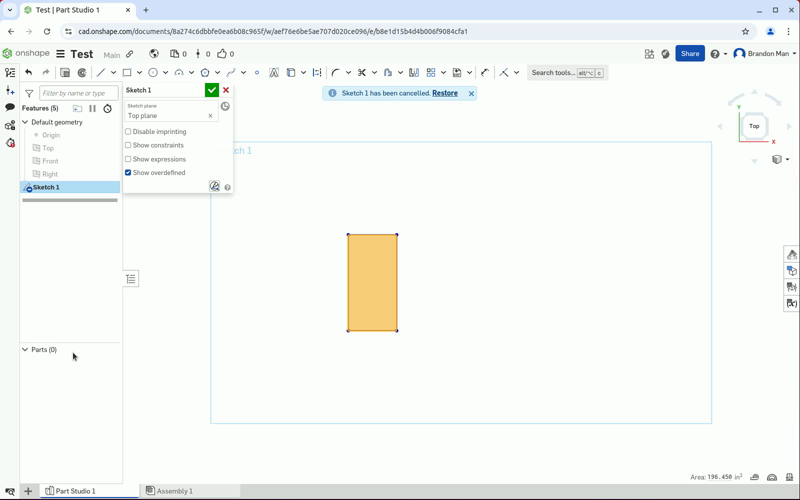
key(shift+e)
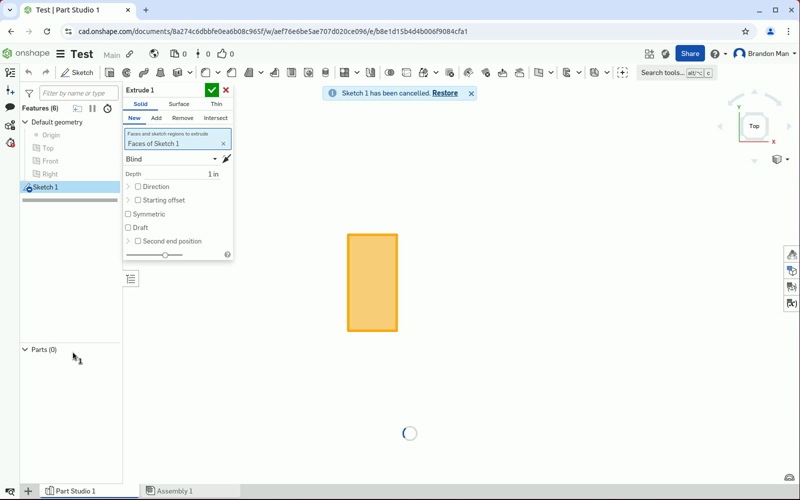
mouse_move(143, 106)
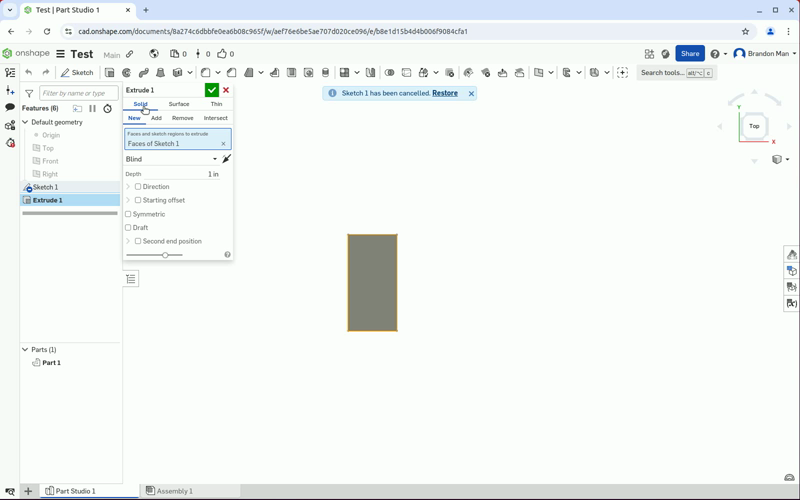
click(143, 106)
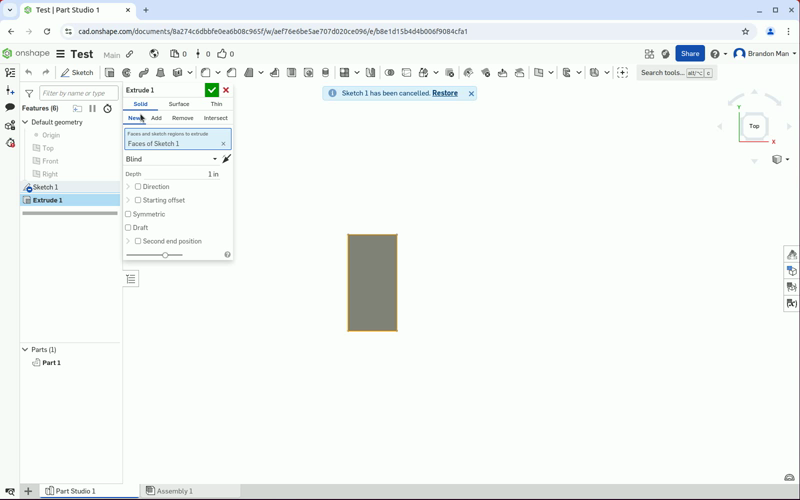
mouse_move(137, 120)
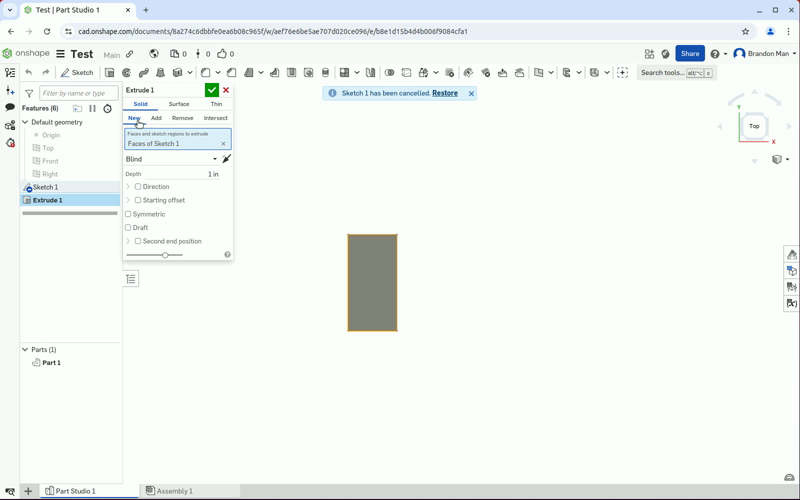
click(137, 120)
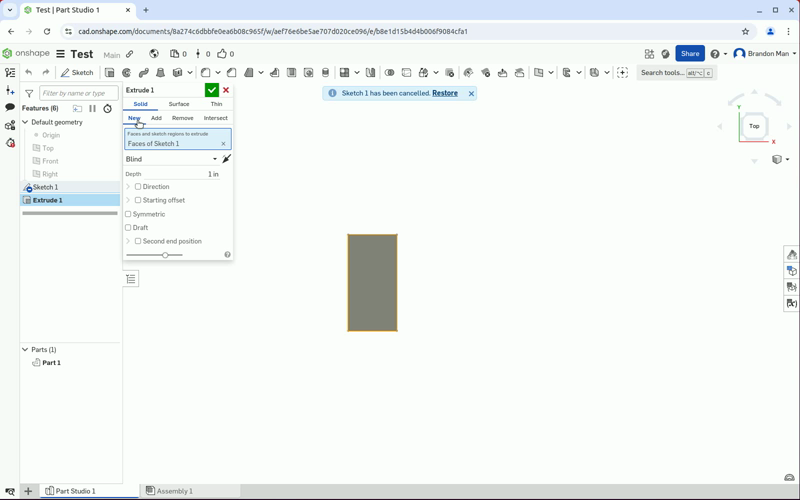
key(tab, 4)
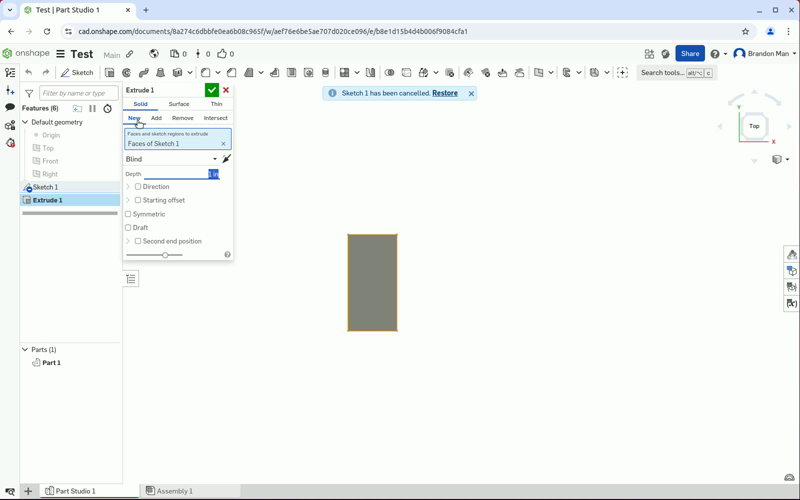
text(19.738)
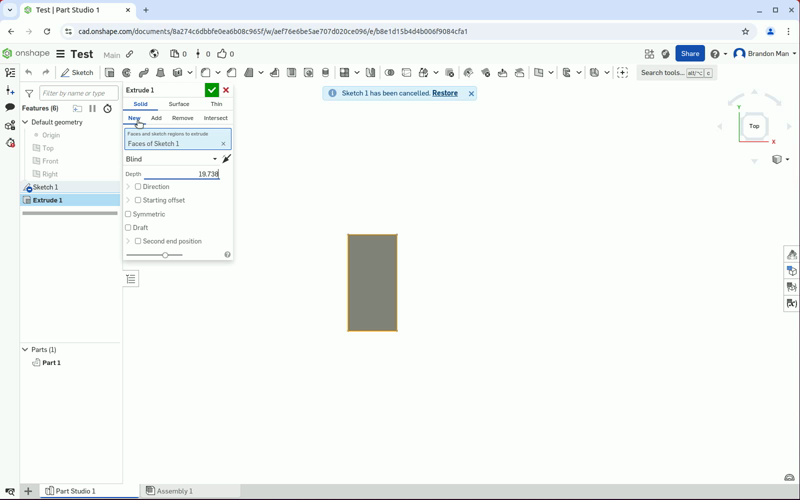
key(enter)
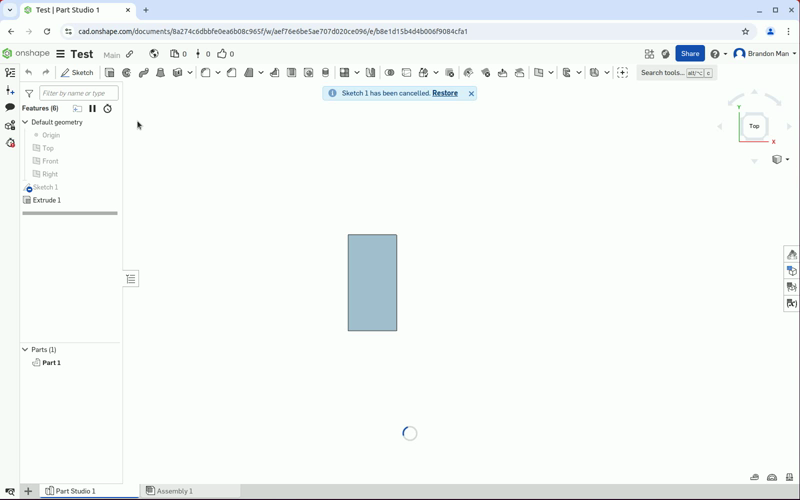
key(shift+h)
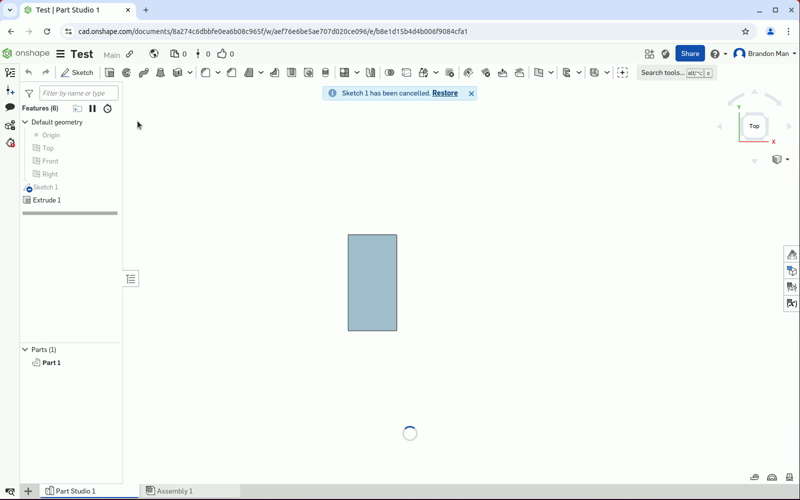
key(shift+h)
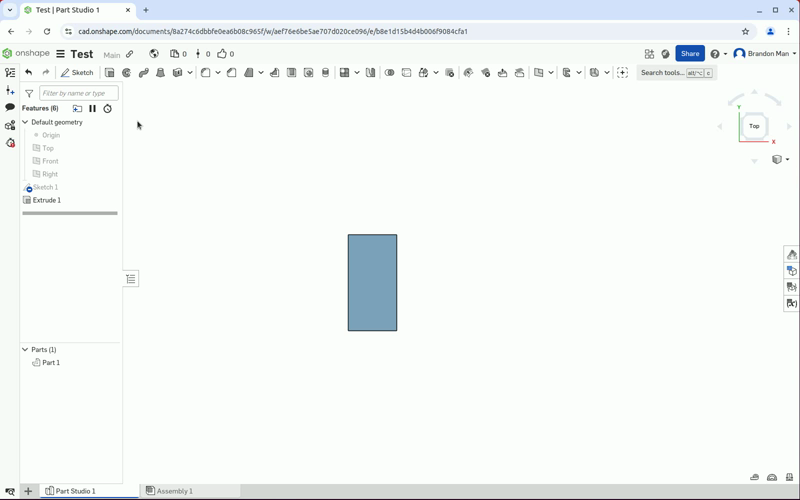
mouse_move(73, 189)
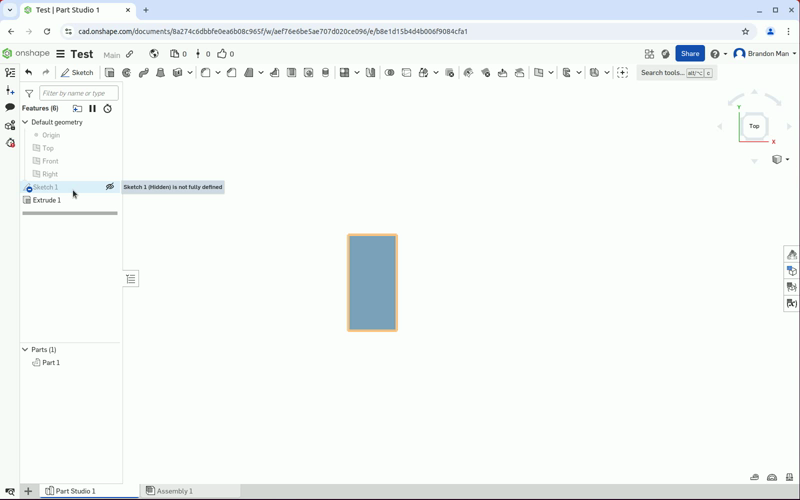
click(73, 189)
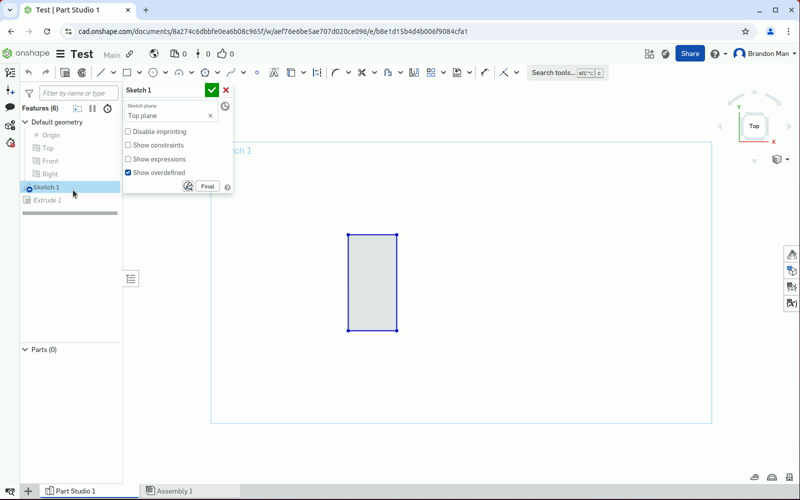
mouse_move(229, 92)
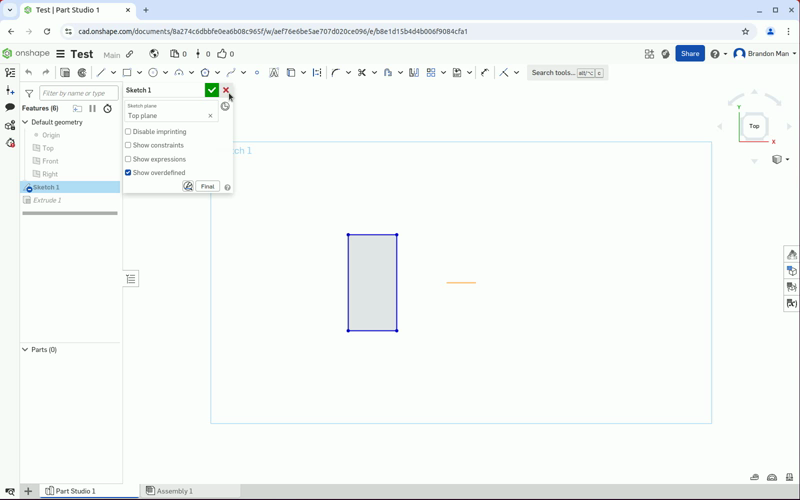
click(229, 92)
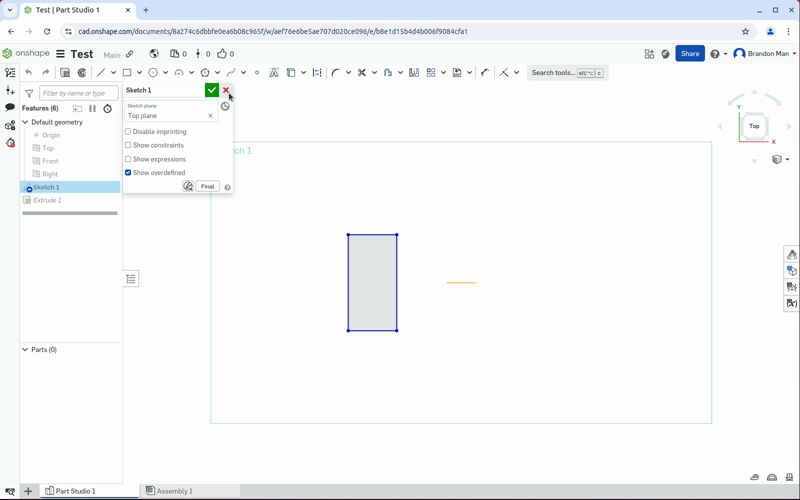
key(shift+s)
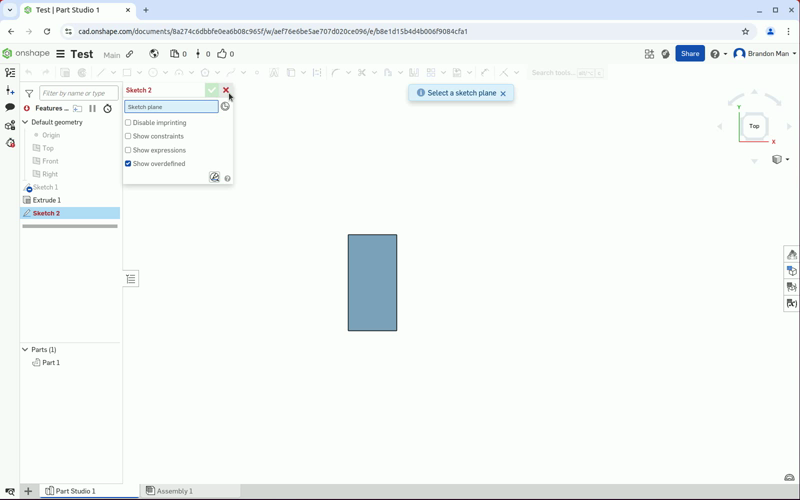
mouse_move(73, 150)
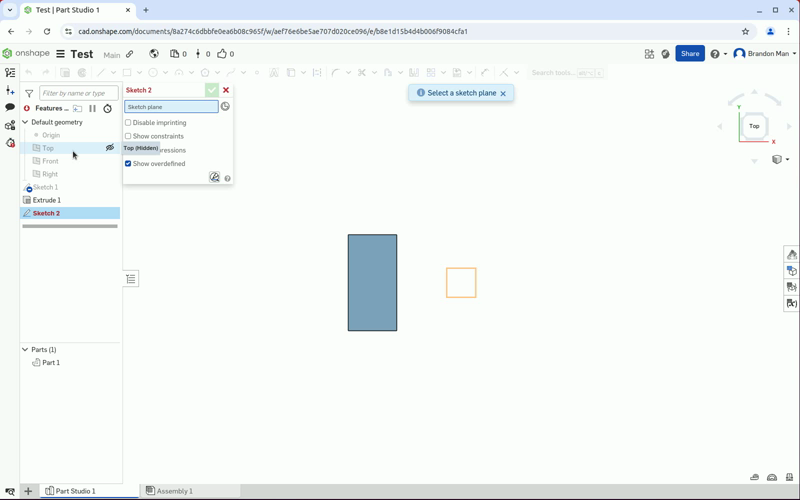
click(73, 150)
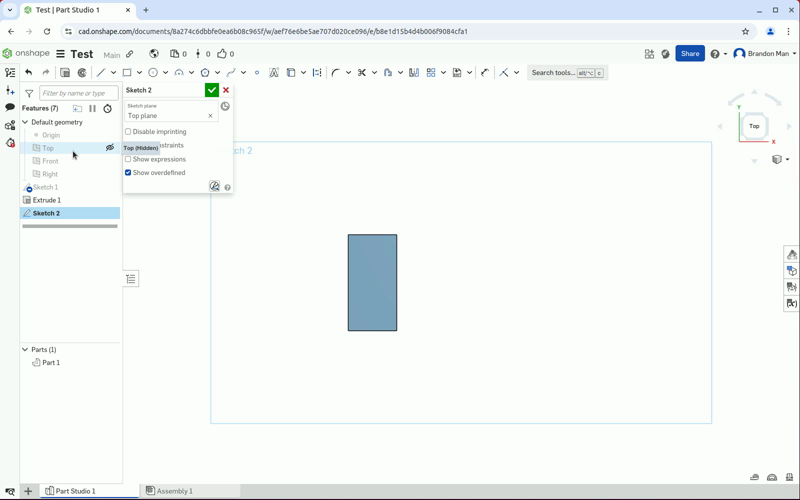
mouse_move(73, 352)
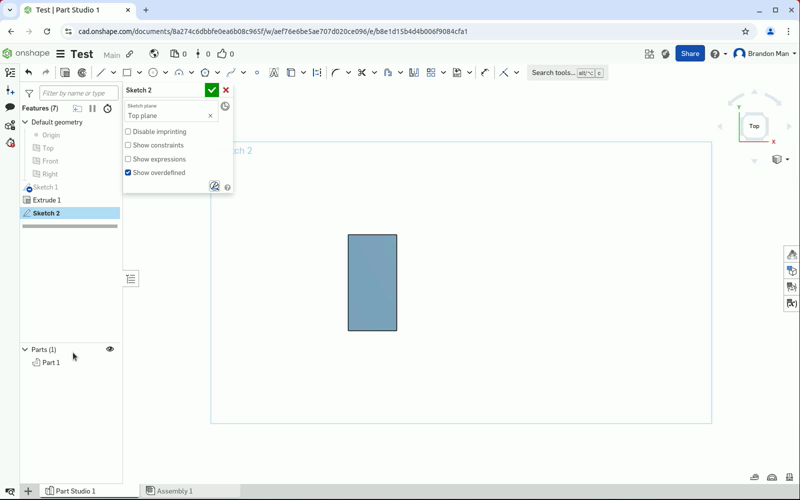
key(y)
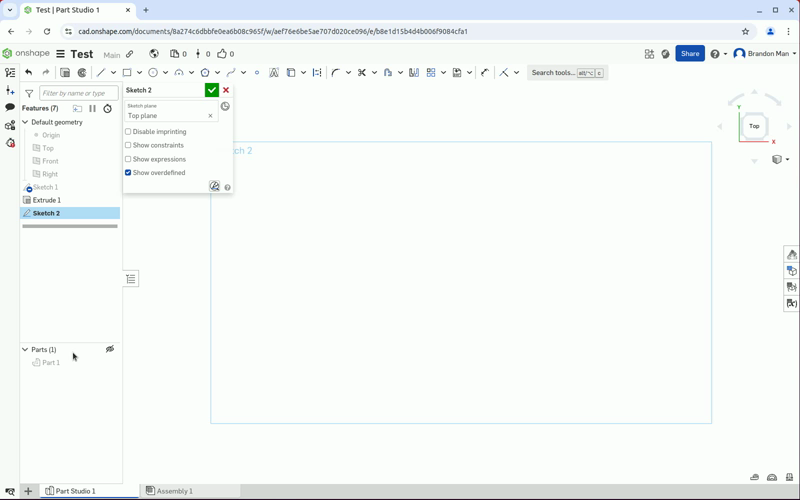
key(l)
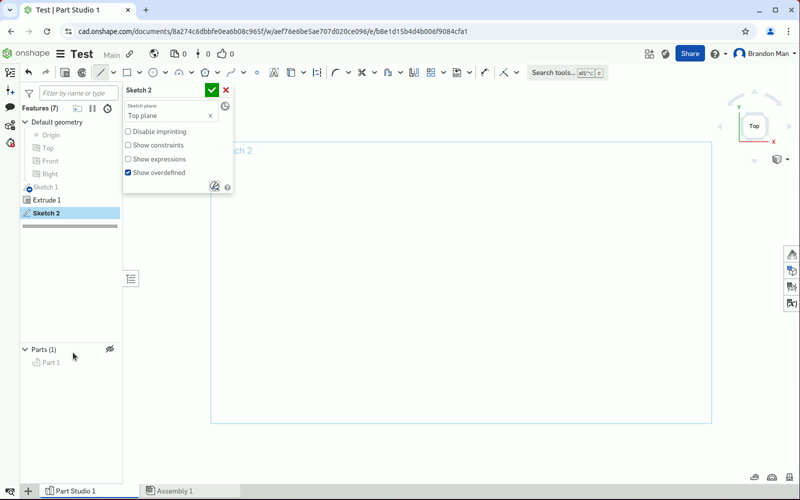
key_down(shift)
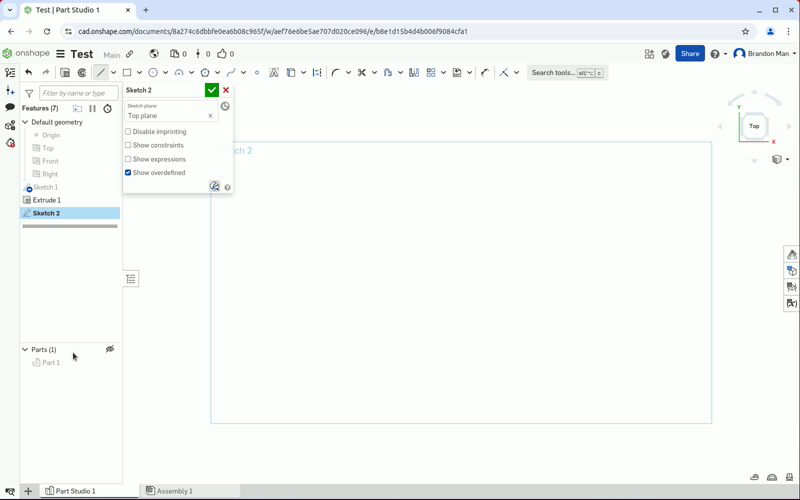
mouse_move(396, 330)
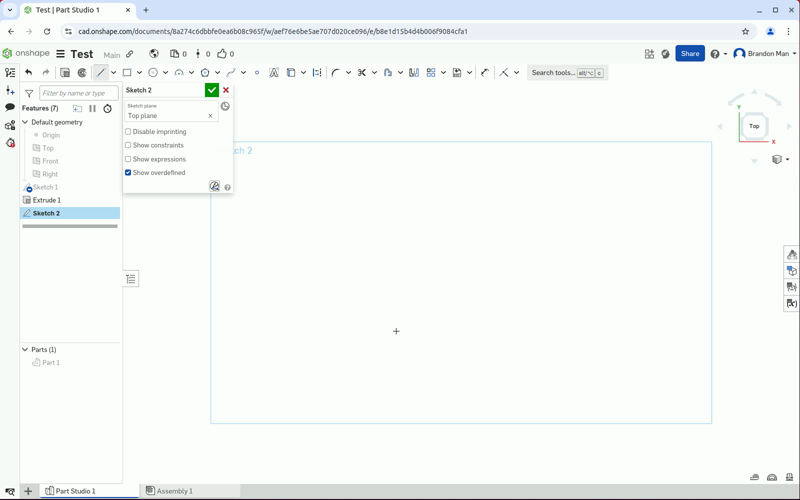
click(396, 330)
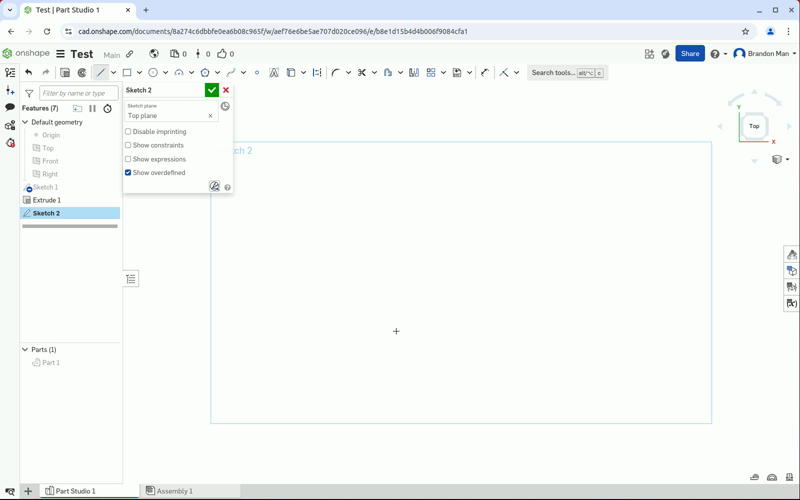
key_up(shift)
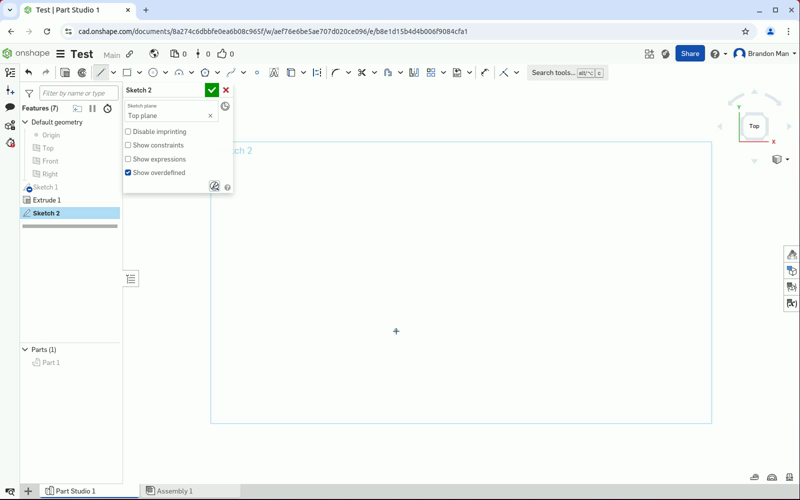
key_down(shift)
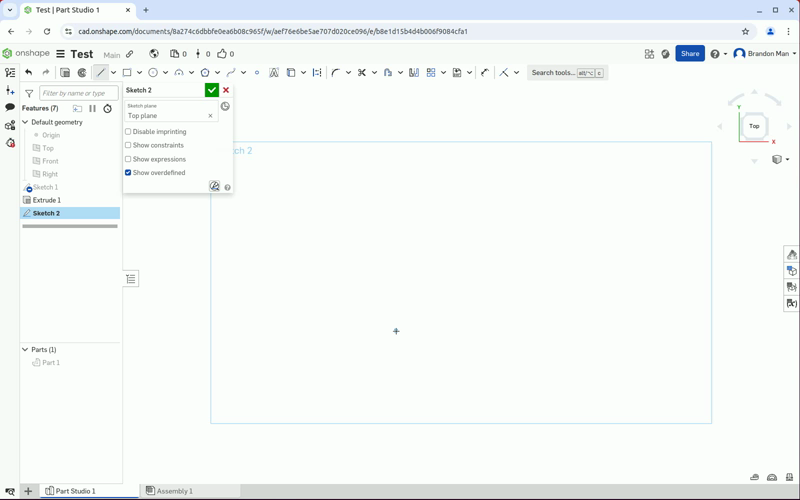
mouse_move(492, 330)
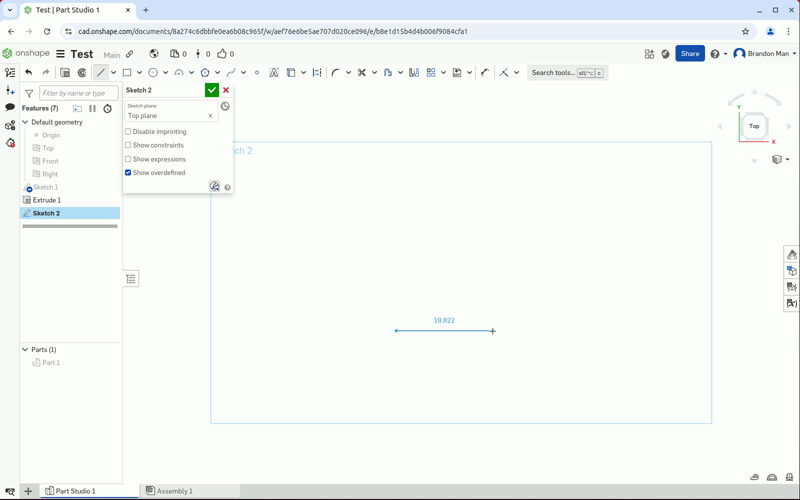
click(492, 330)
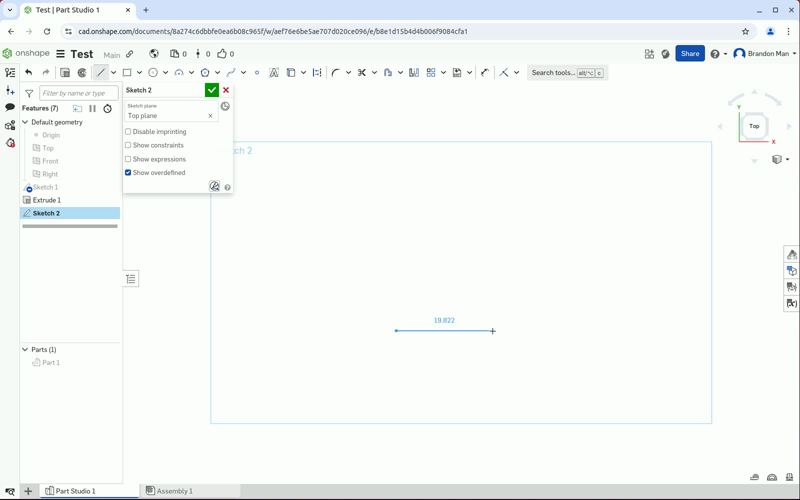
key_up(shift)
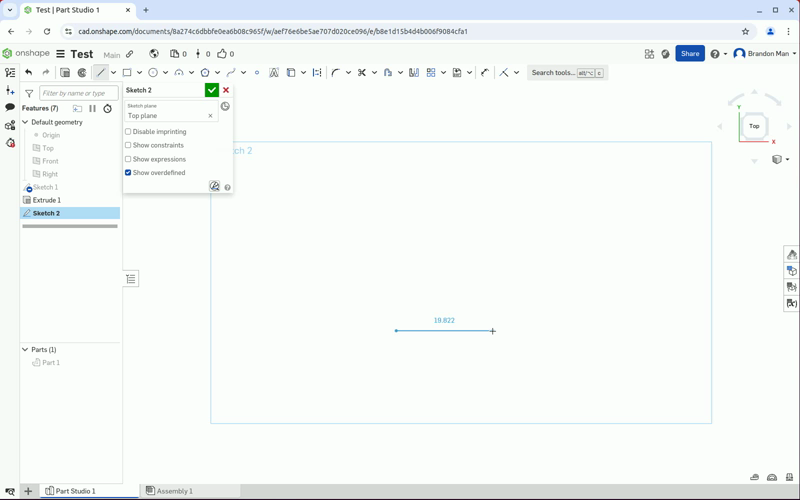
key_down(shift)
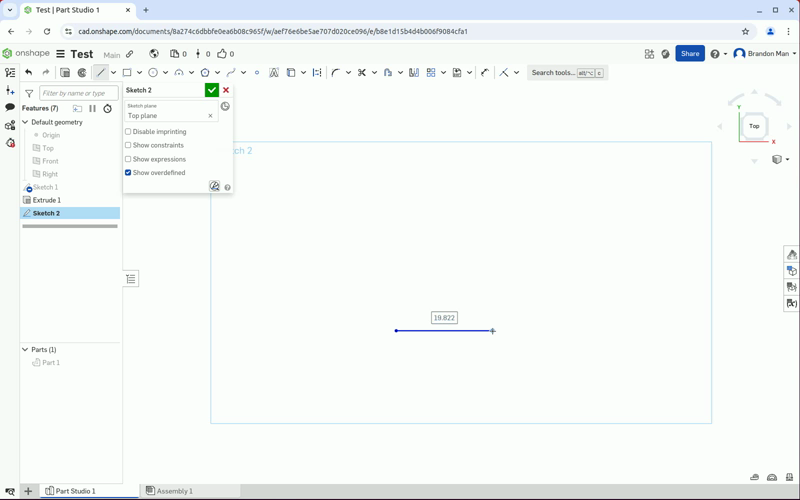
mouse_move(492, 234)
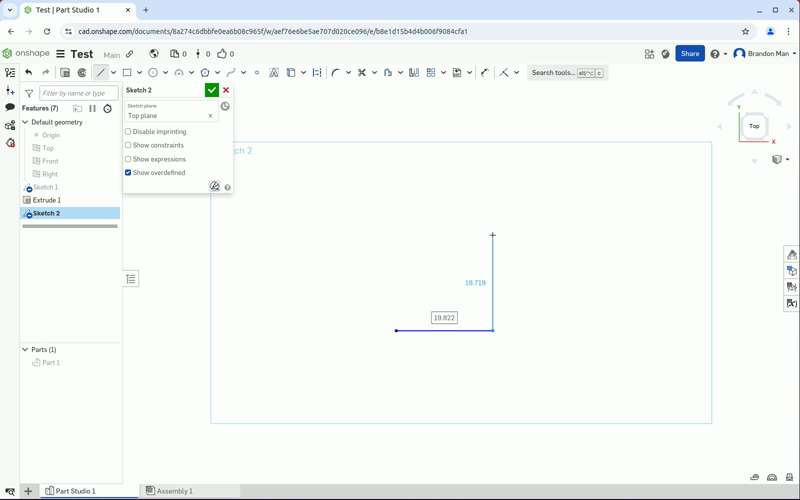
click(492, 234)
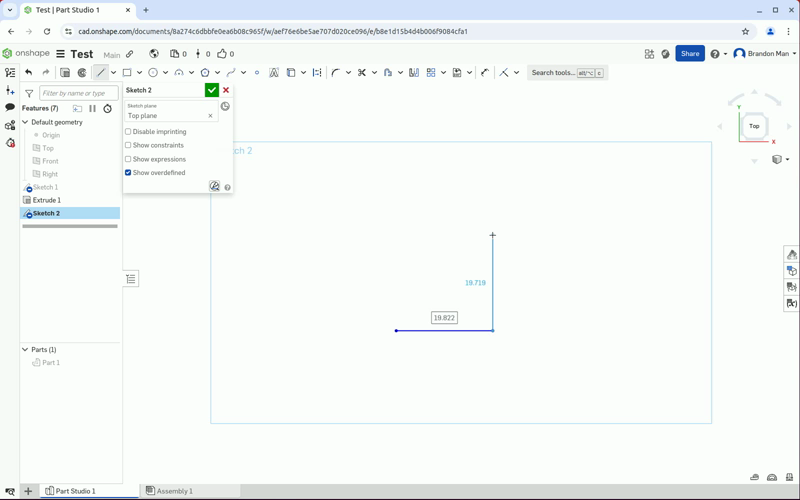
key_up(shift)
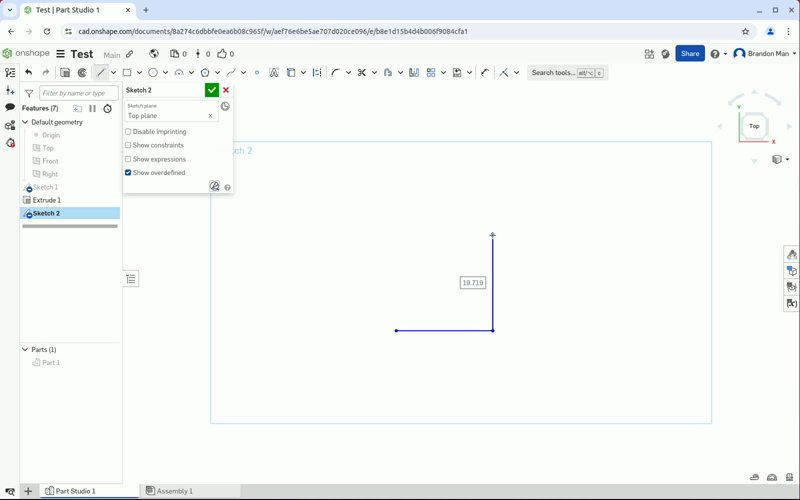
key_down(shift)
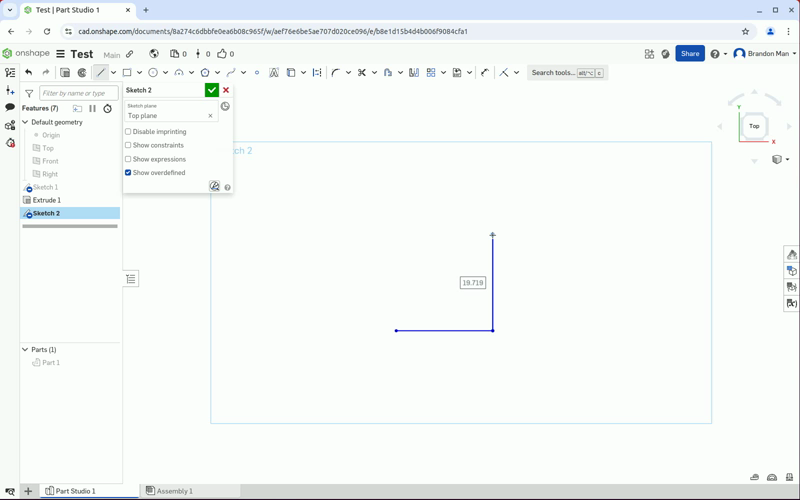
mouse_move(396, 234)
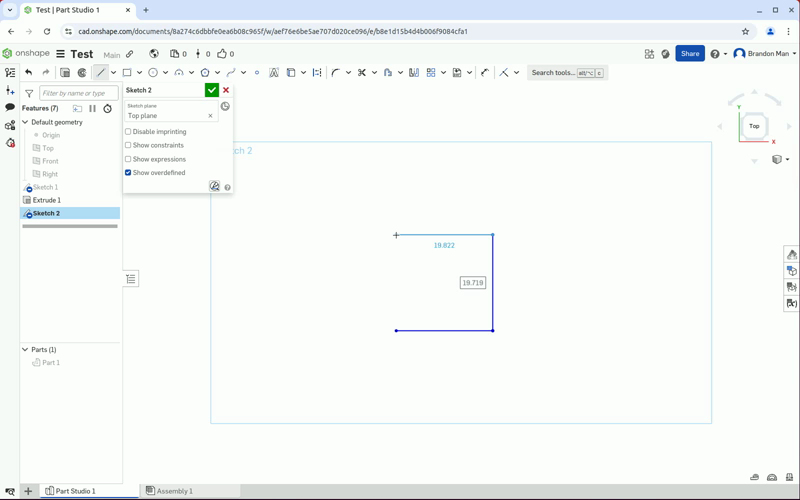
click(396, 234)
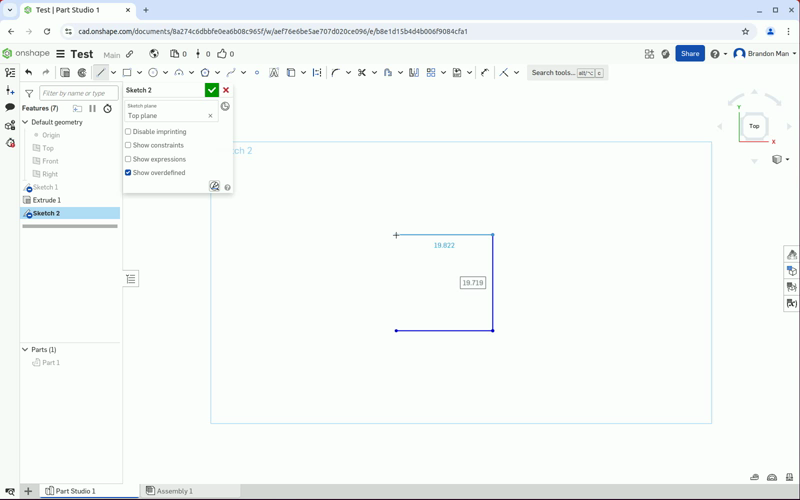
key_up(shift)
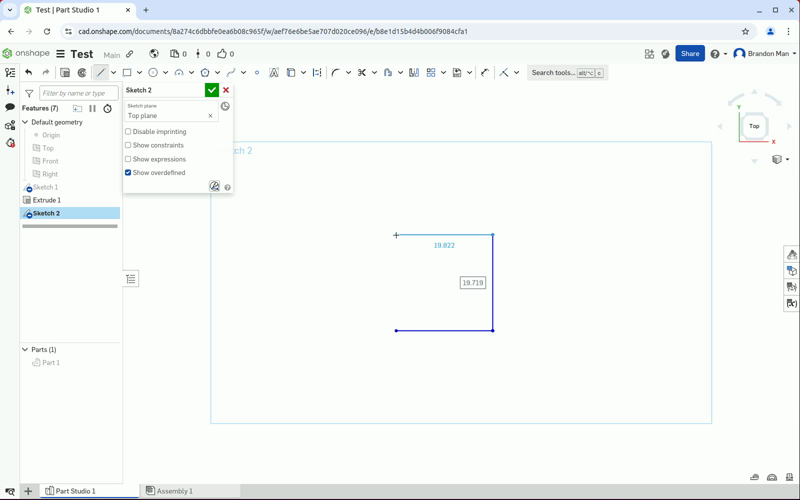
key_down(shift)
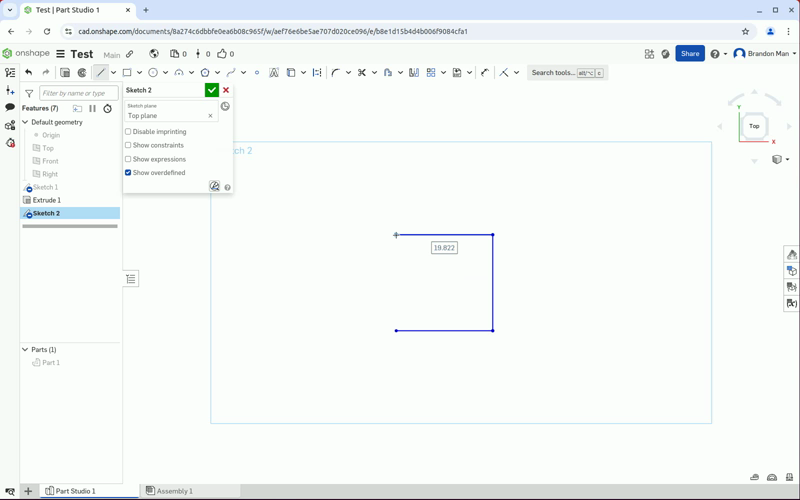
mouse_move(396, 330)
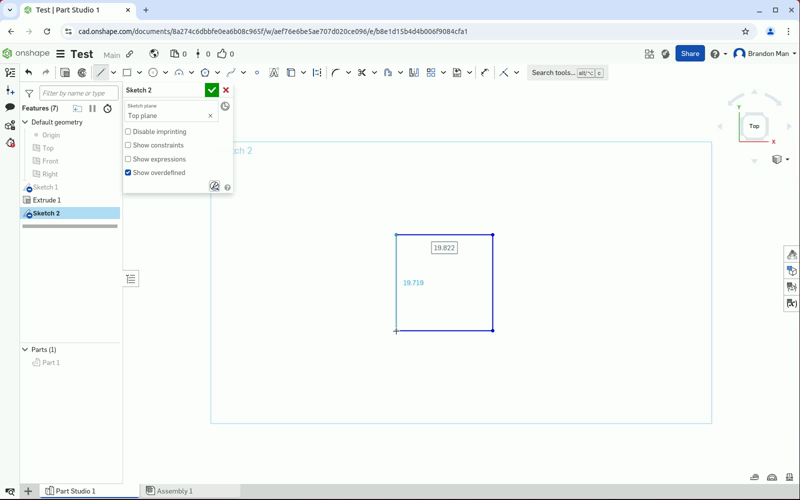
key_up(shift)
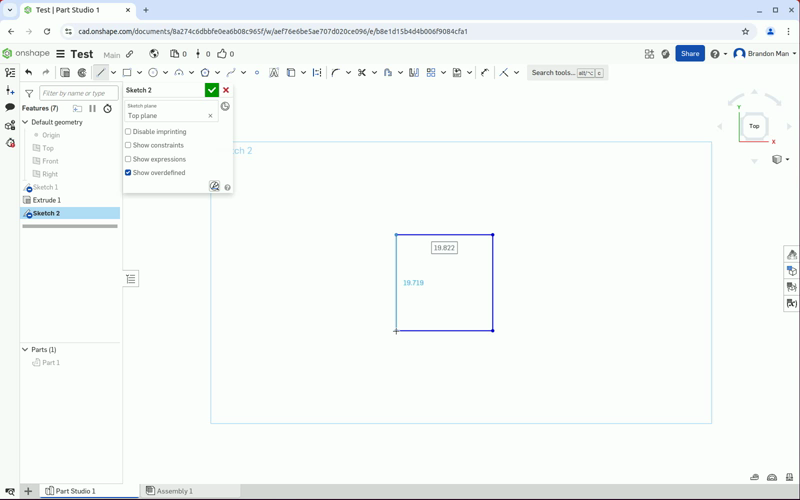
click(396, 330)
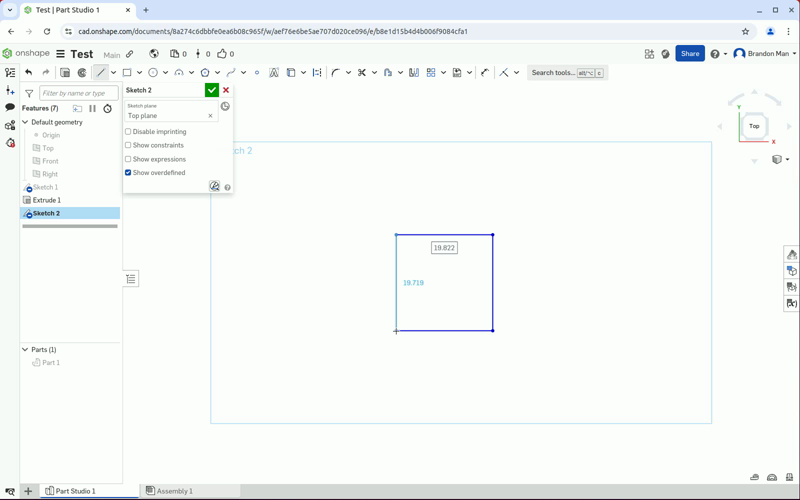
key(esc)
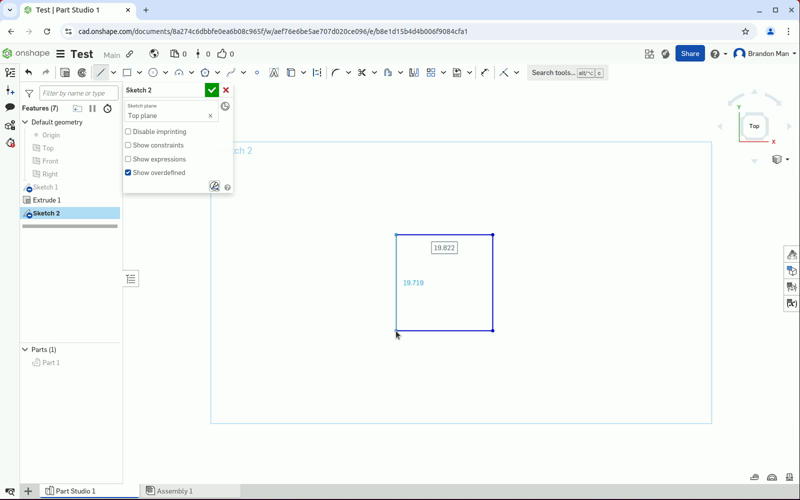
key(c)
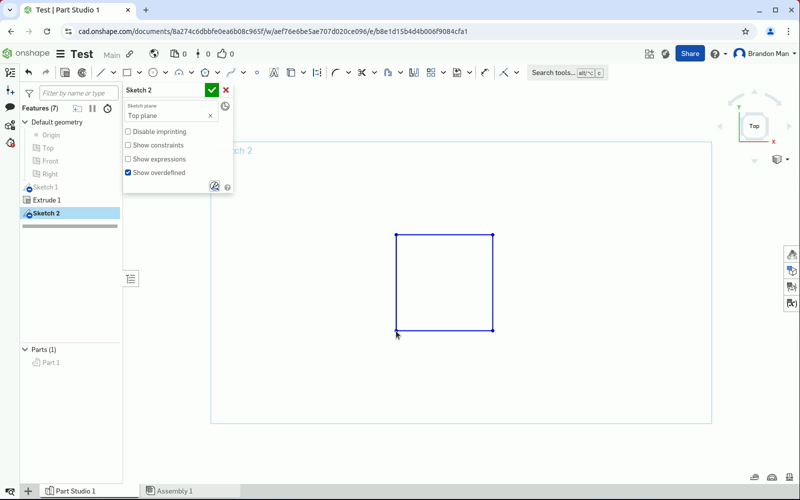
key_down(shift)
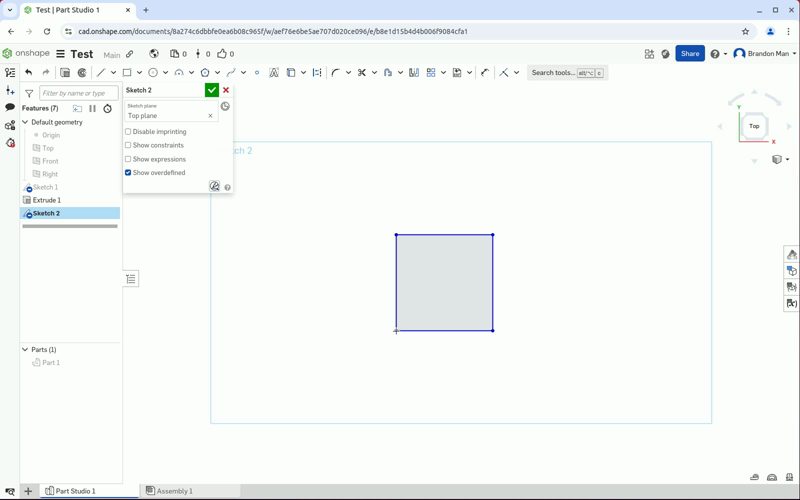
mouse_move(460, 282)
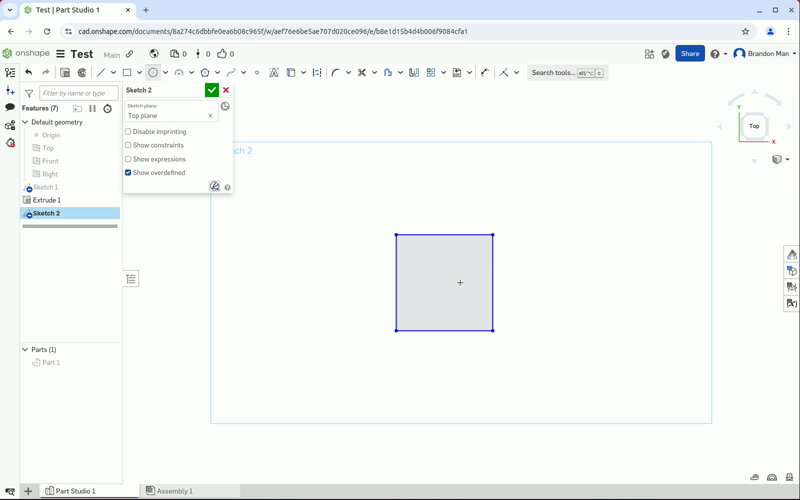
click(460, 282)
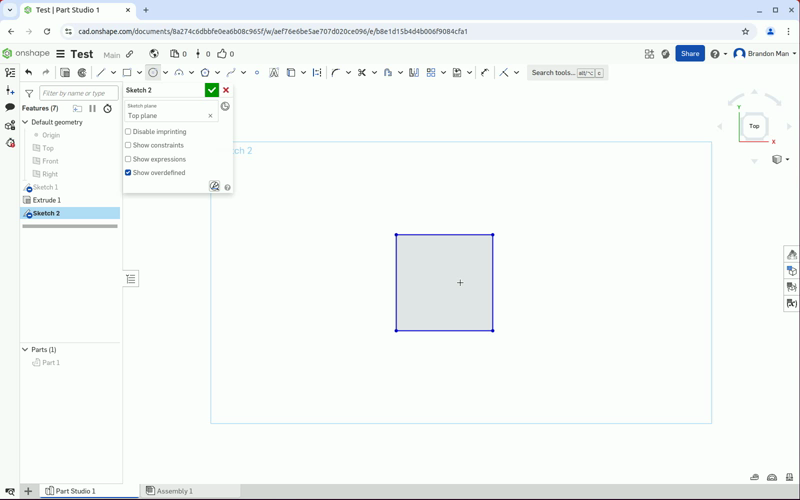
key_up(shift)
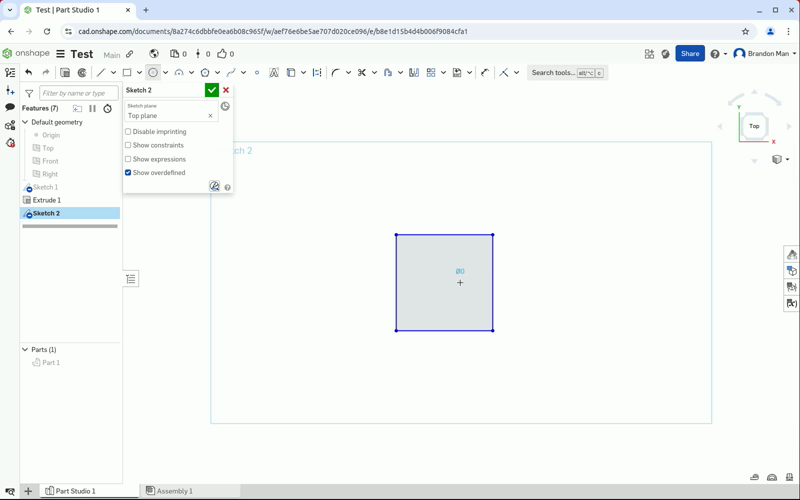
mouse_move(468, 282)
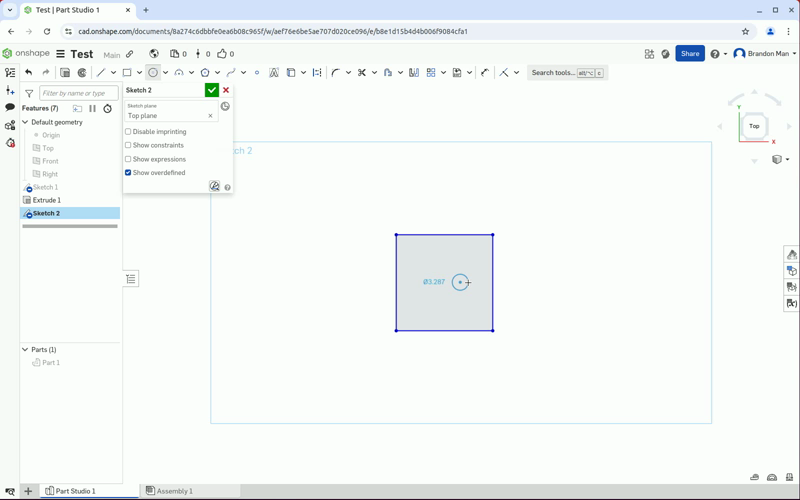
click(468, 282)
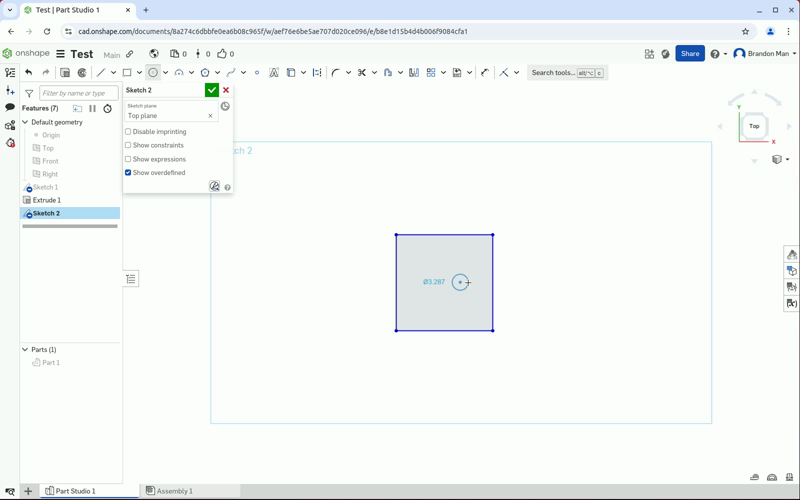
key(esc)
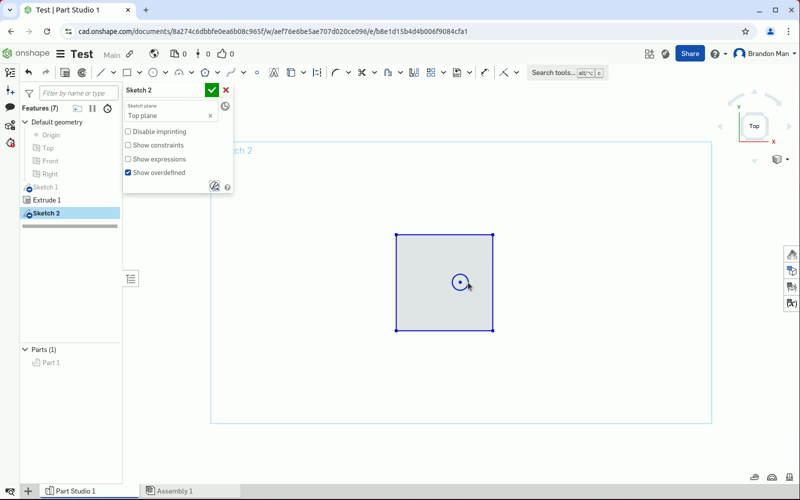
mouse_move(439, 247)
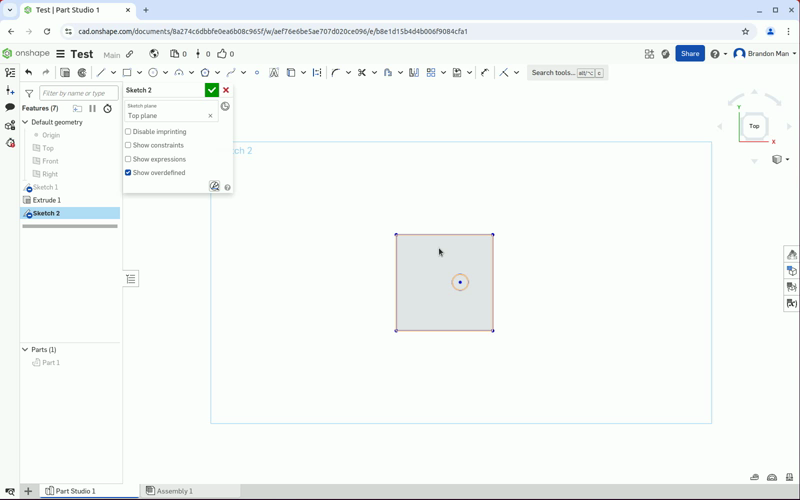
click(439, 247)
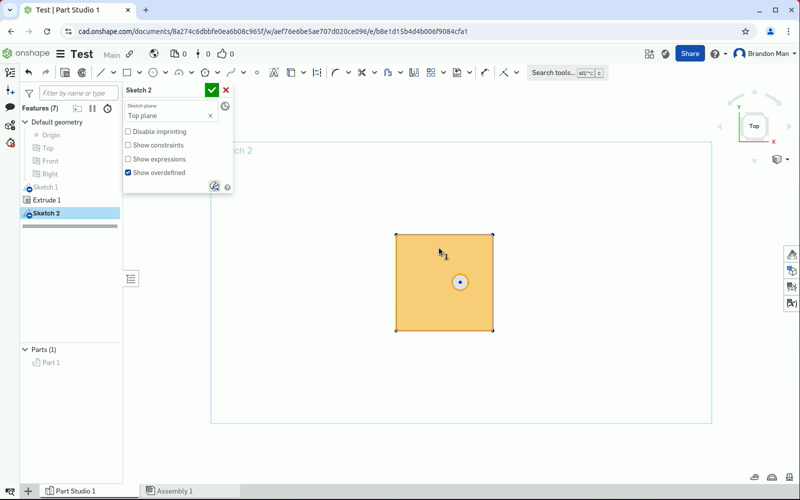
mouse_move(73, 352)
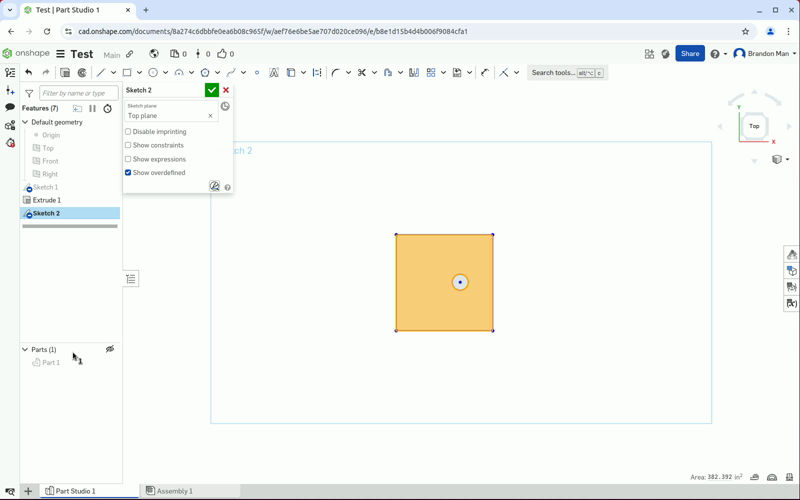
key(shift+y)
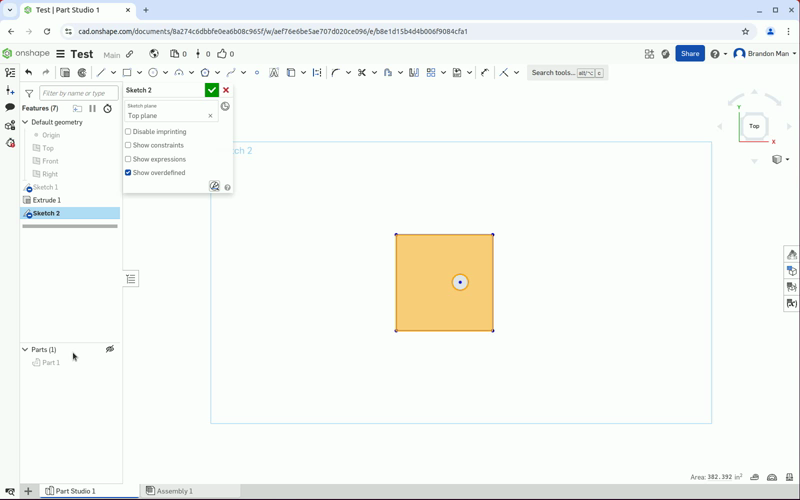
key(shift+e)
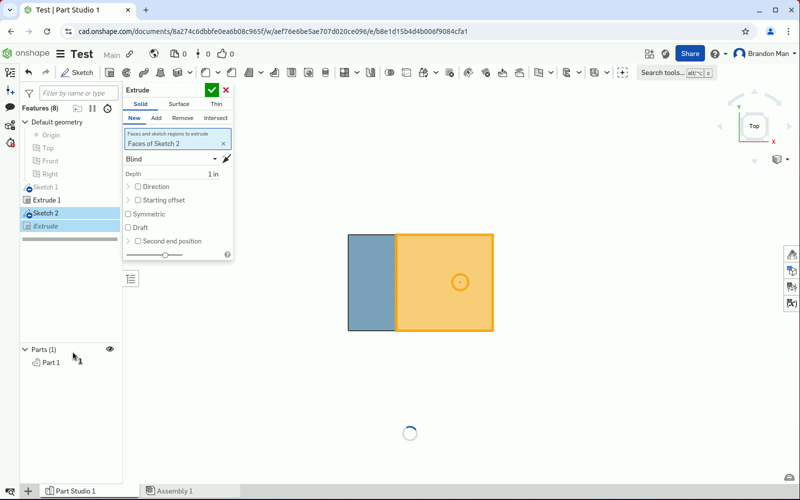
mouse_move(143, 106)
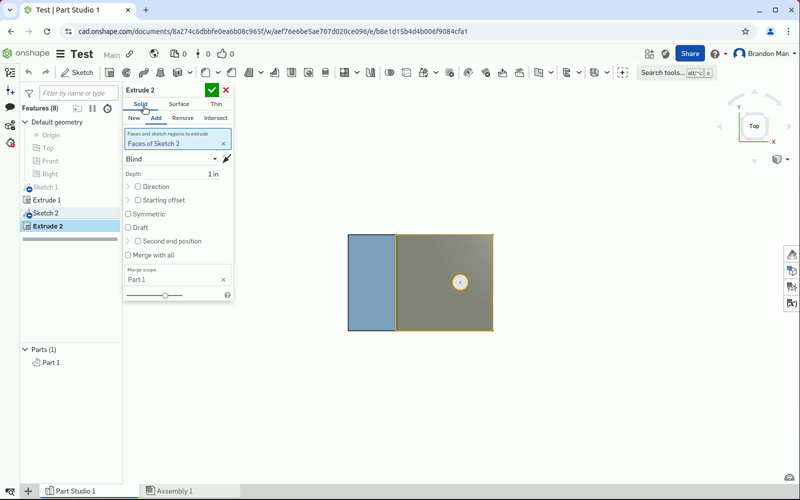
click(143, 106)
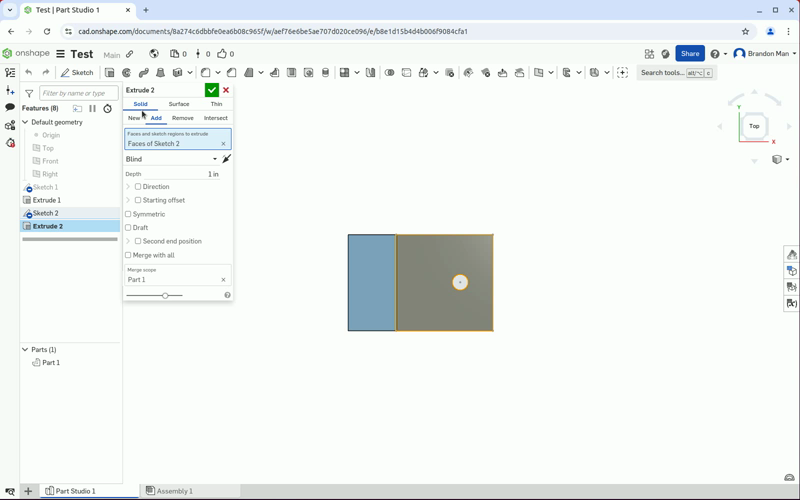
mouse_move(137, 120)
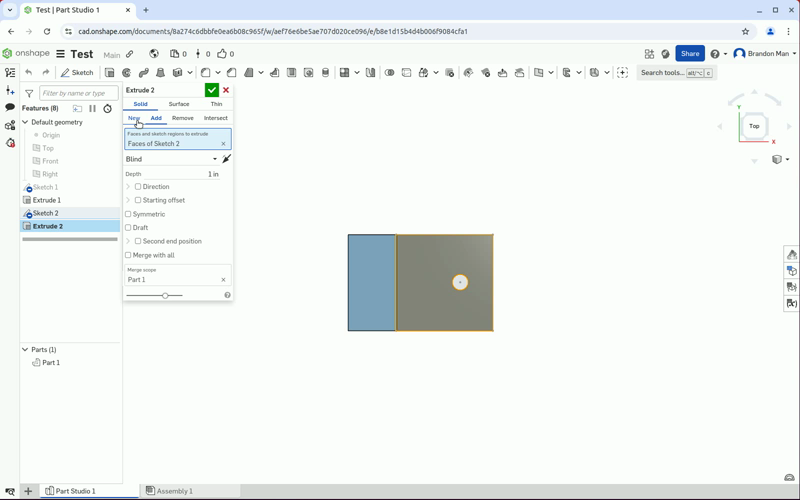
click(137, 120)
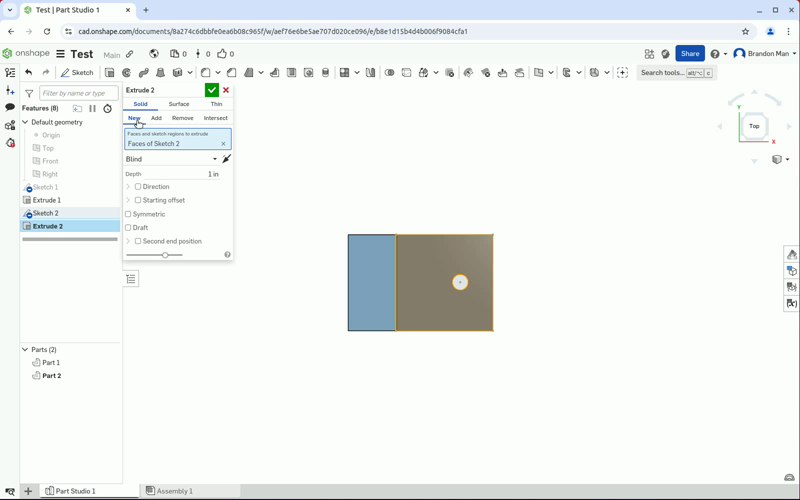
key(tab, 4)
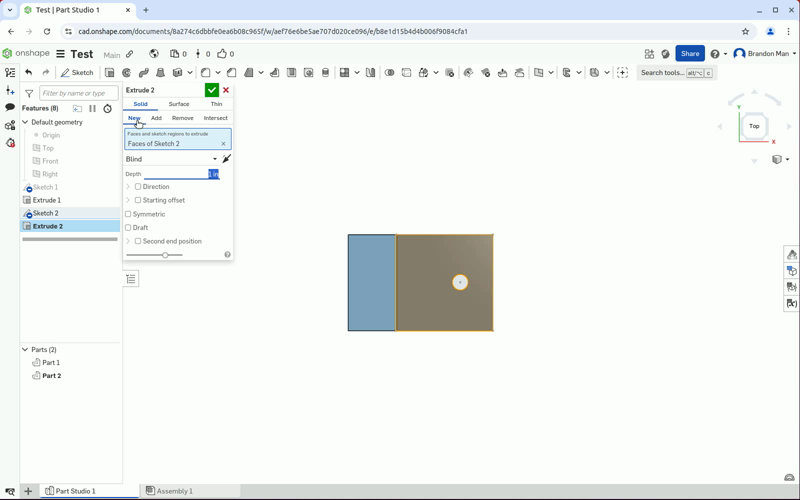
text(9.869)
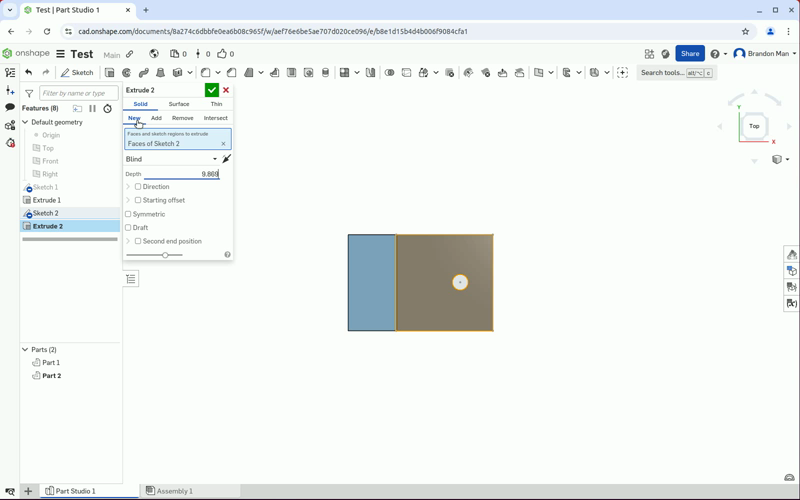
key(enter)
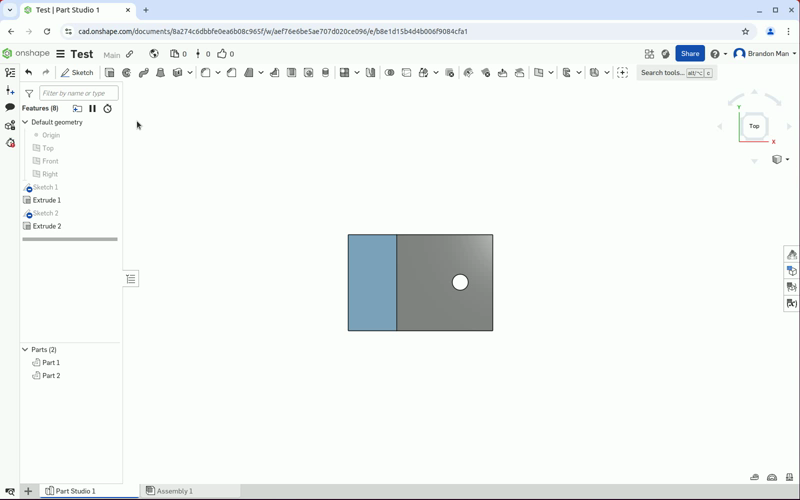
key(shift+h)
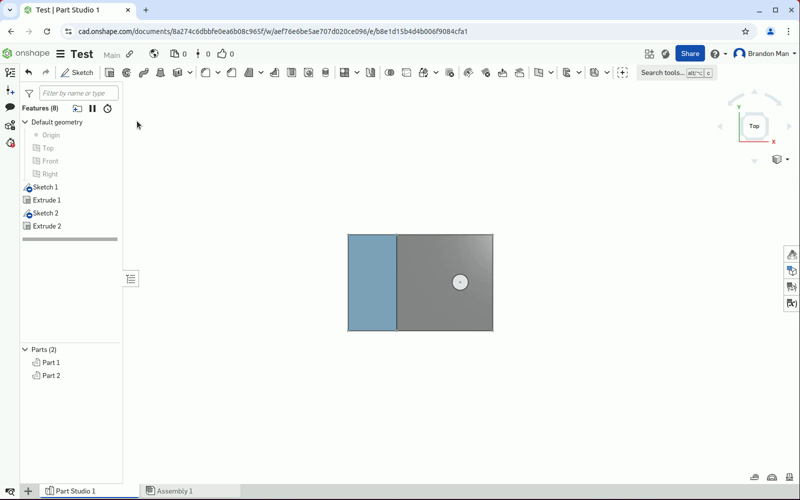
key(shift+h)
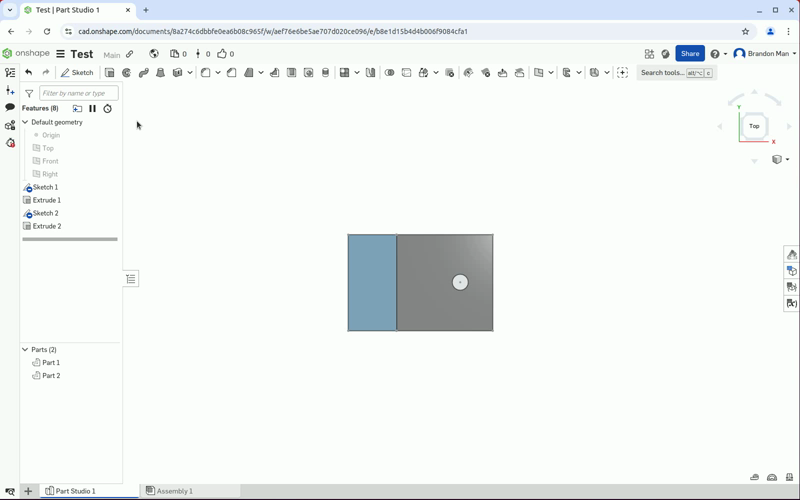
key(shift+7)
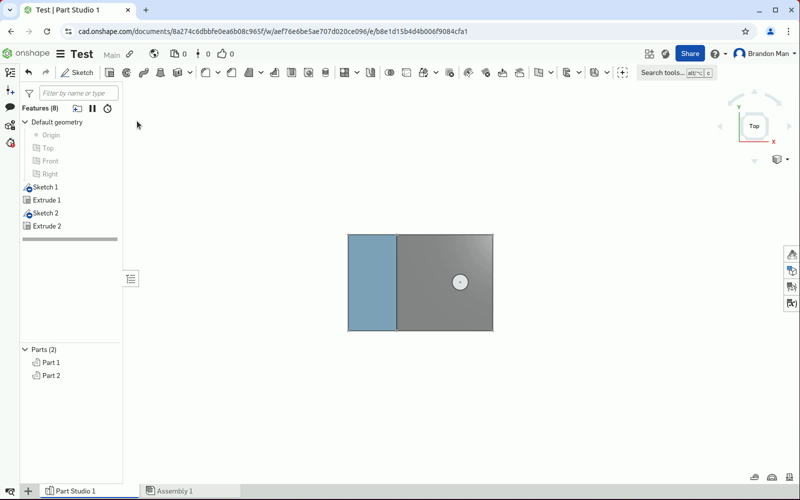
key(up, 3)
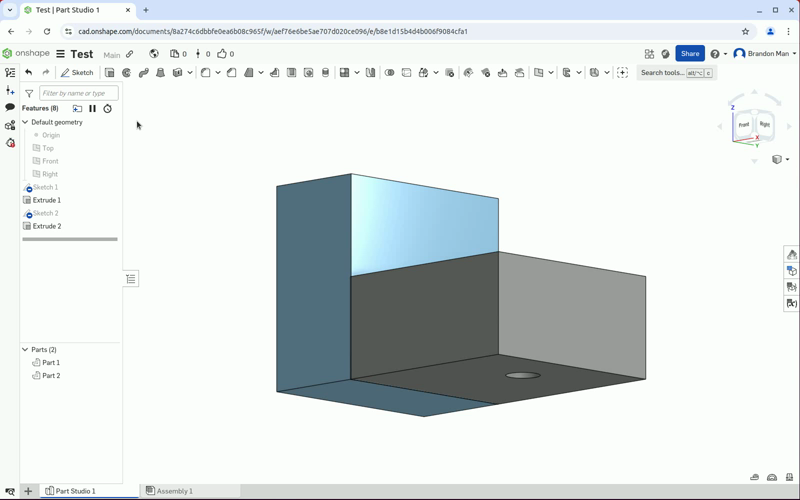
key(left, 3)
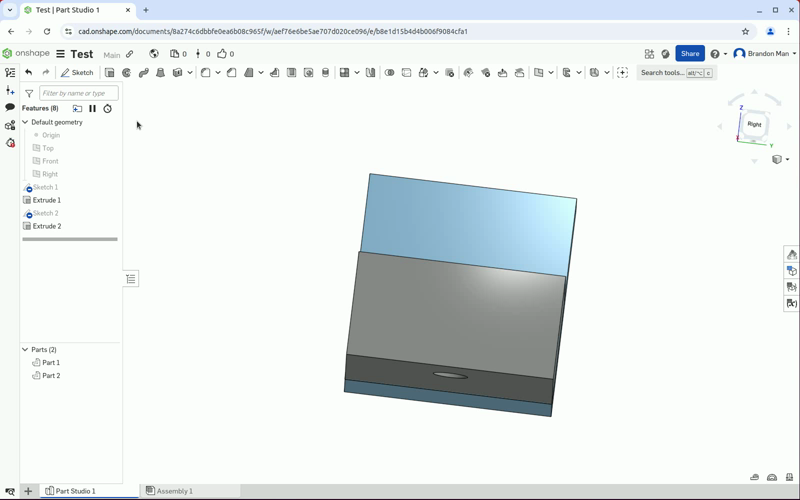
key(right, 3)
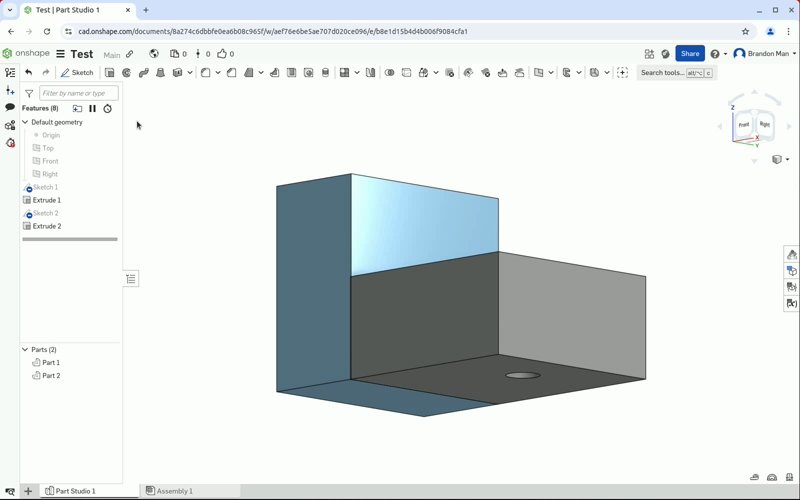
key(down, 3)
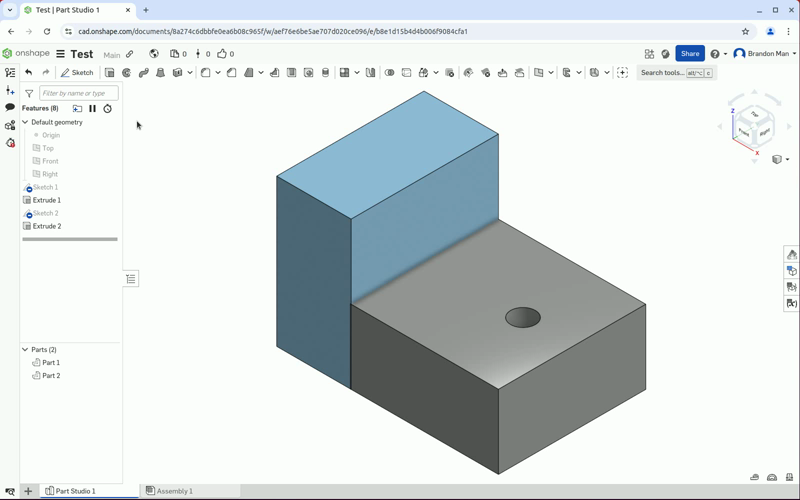
mouse_move(73, 189)
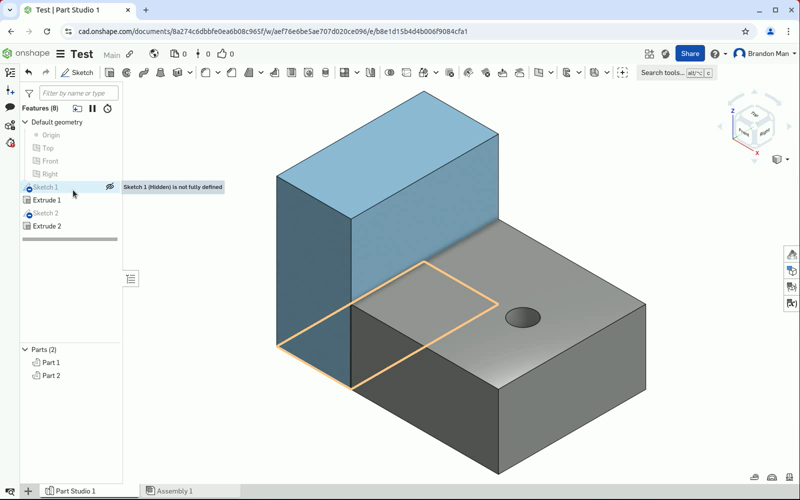
click(73, 189)